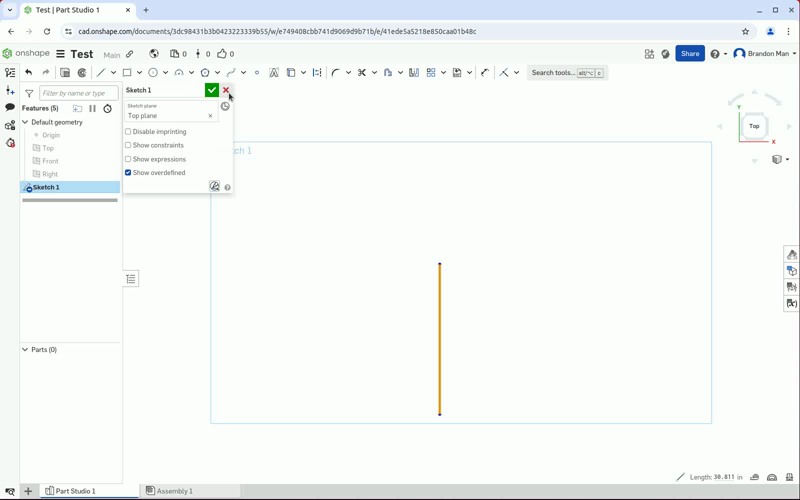
key(shift+h)
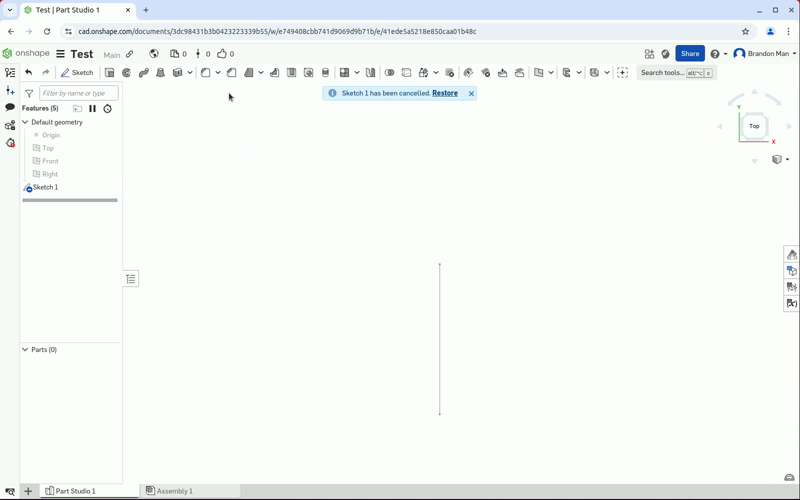
key(shift+s)
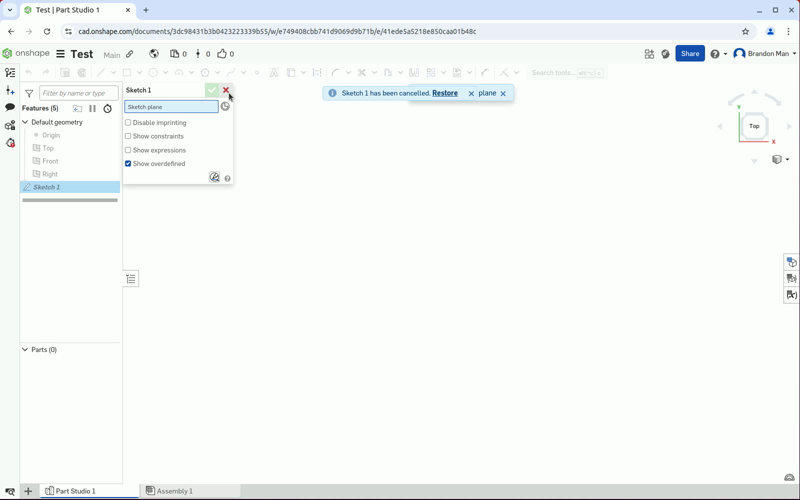
mouse_move(73, 150)
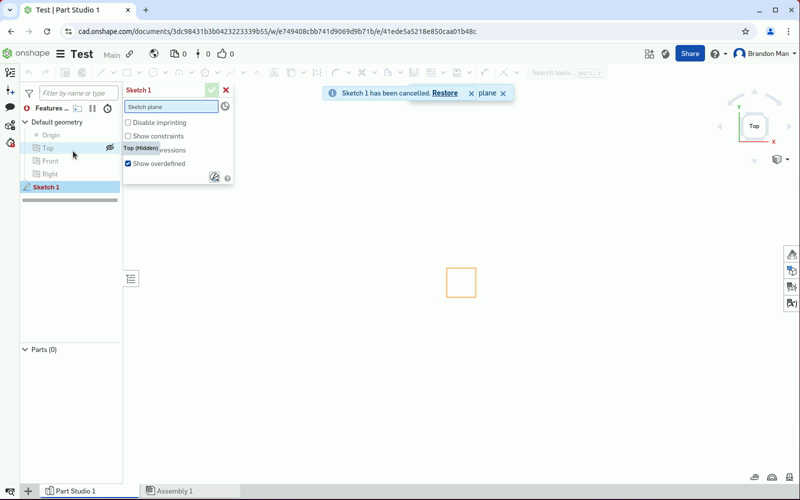
click(73, 150)
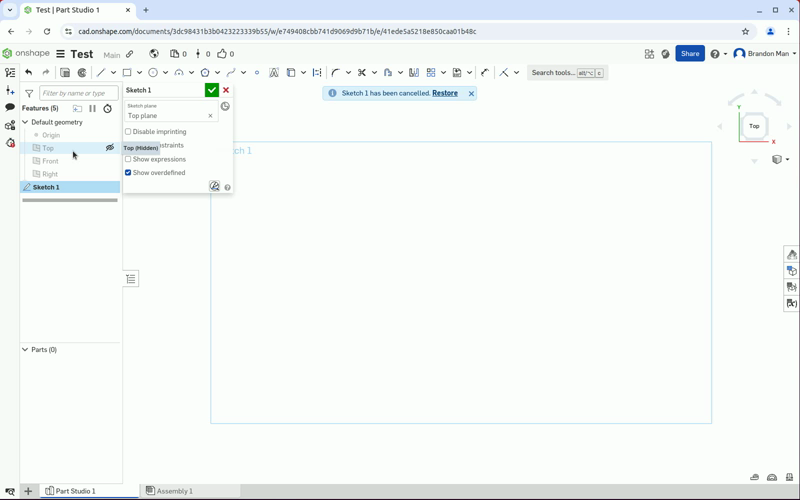
mouse_move(73, 352)
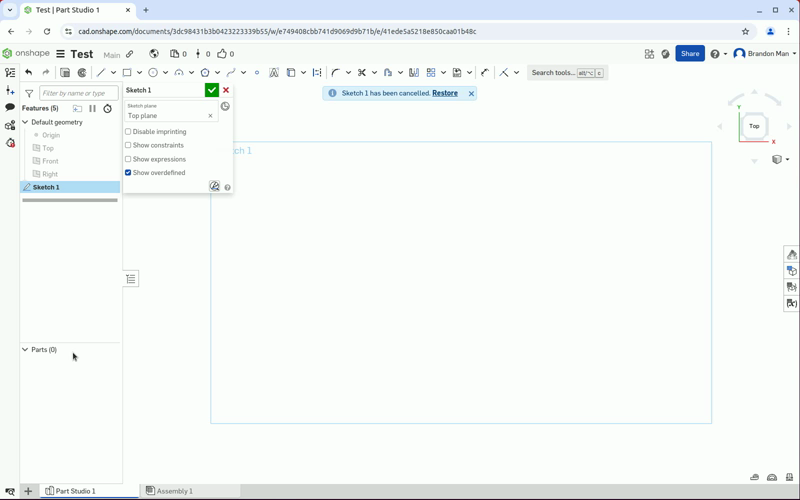
key(y)
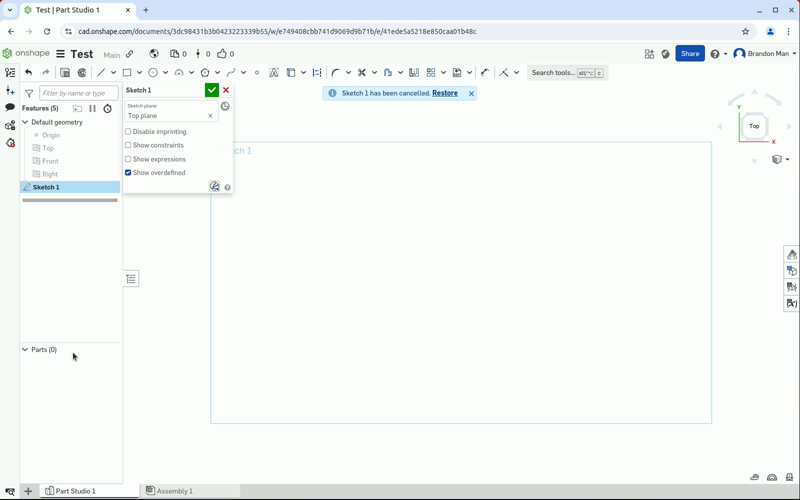
key(l)
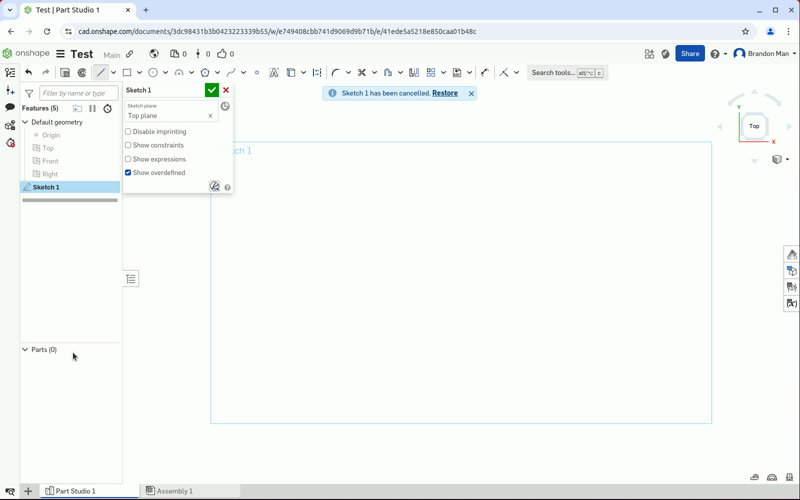
key_down(shift)
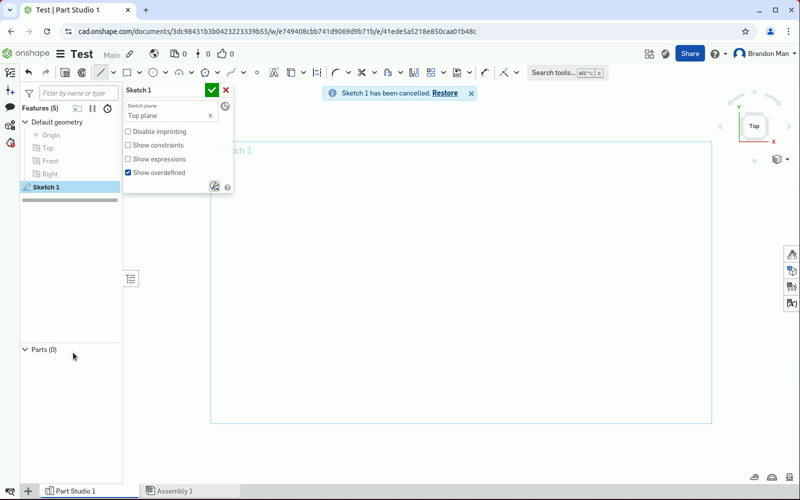
mouse_move(377, 395)
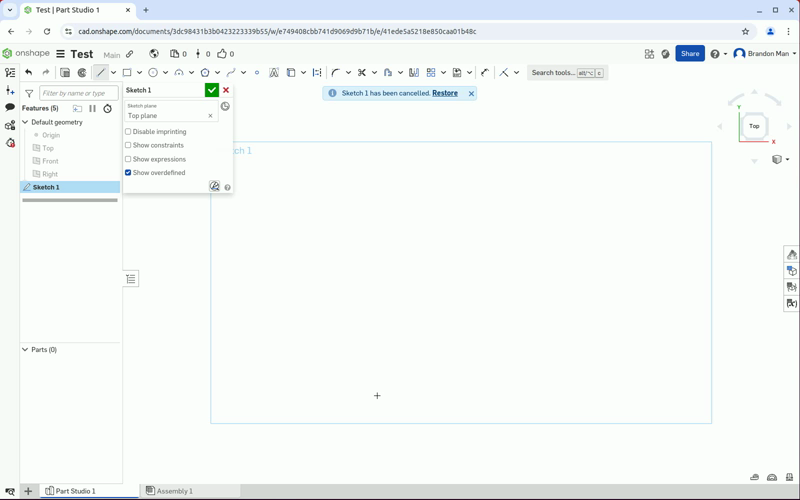
click(377, 395)
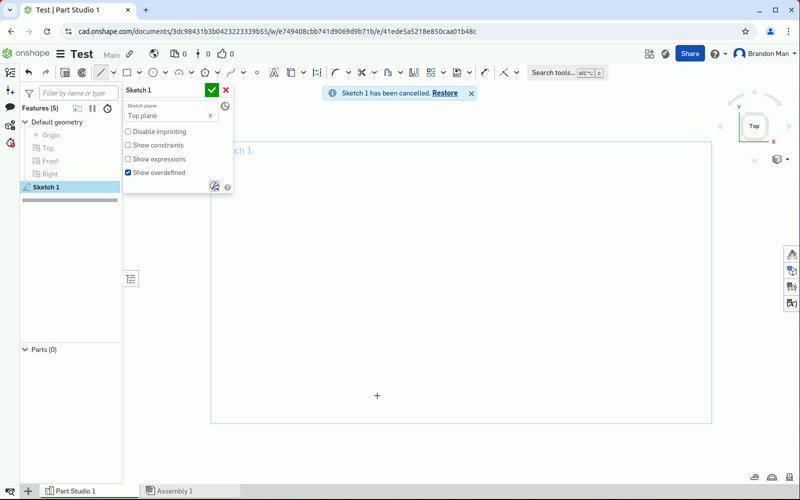
key_up(shift)
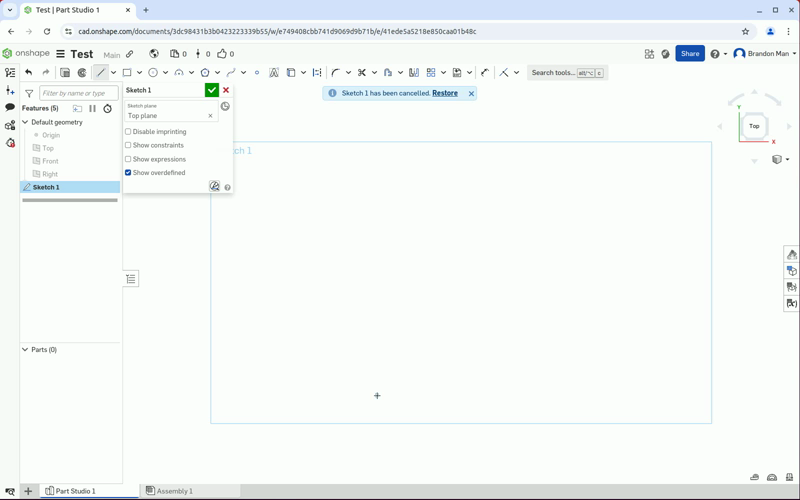
key_down(shift)
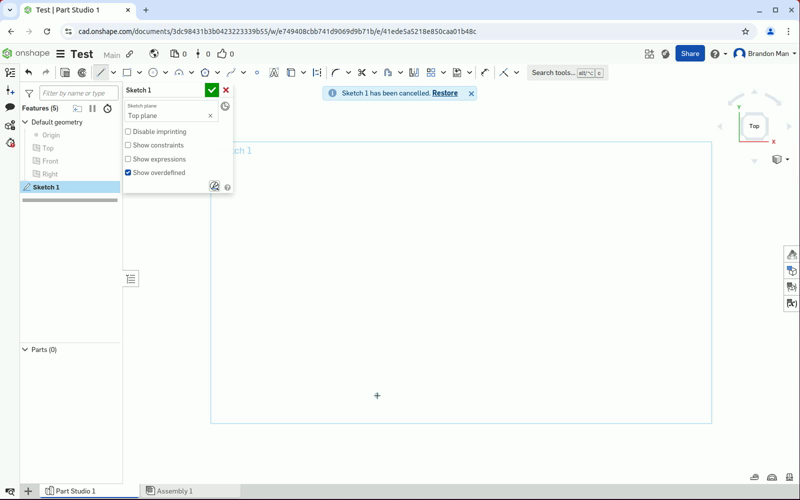
mouse_move(542, 395)
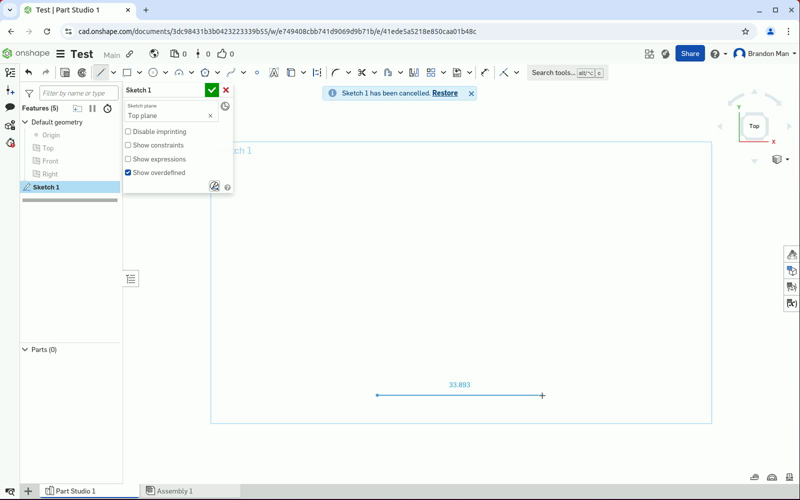
click(542, 395)
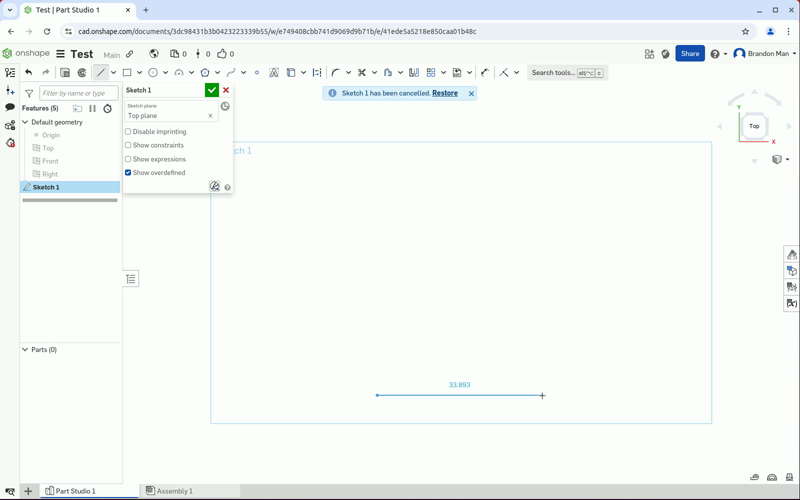
key_up(shift)
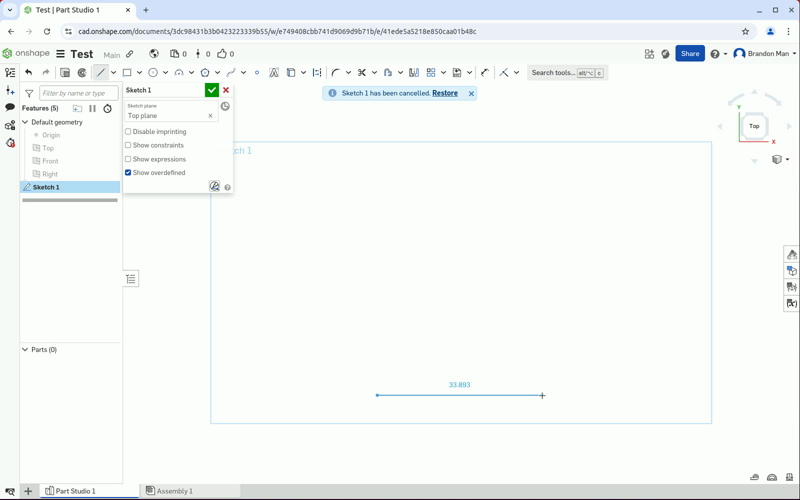
key_down(shift)
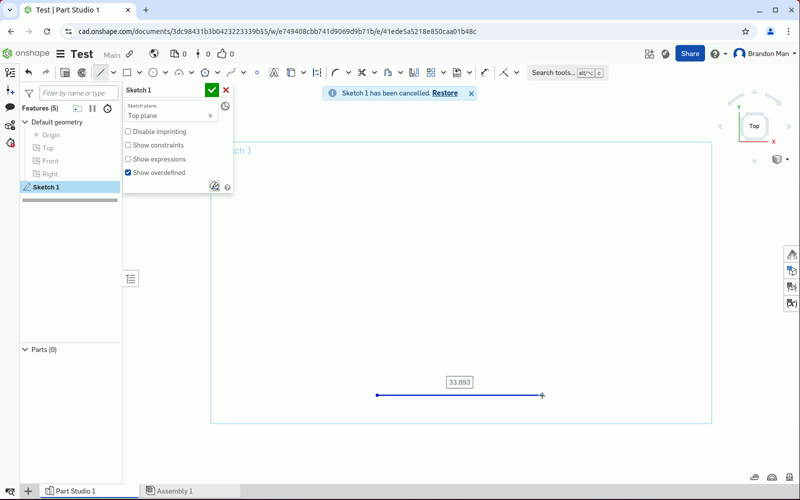
mouse_move(542, 171)
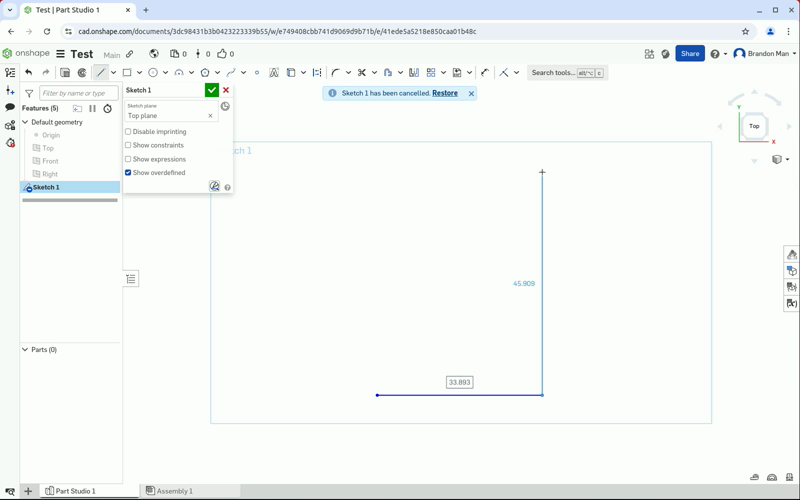
click(542, 171)
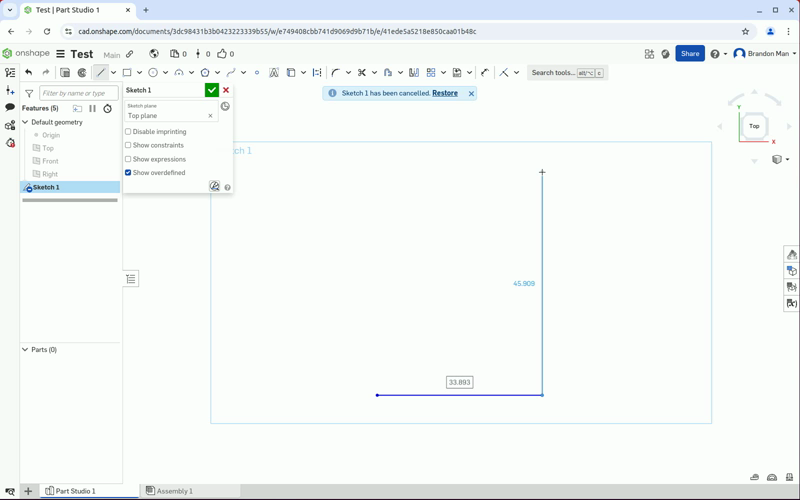
key_up(shift)
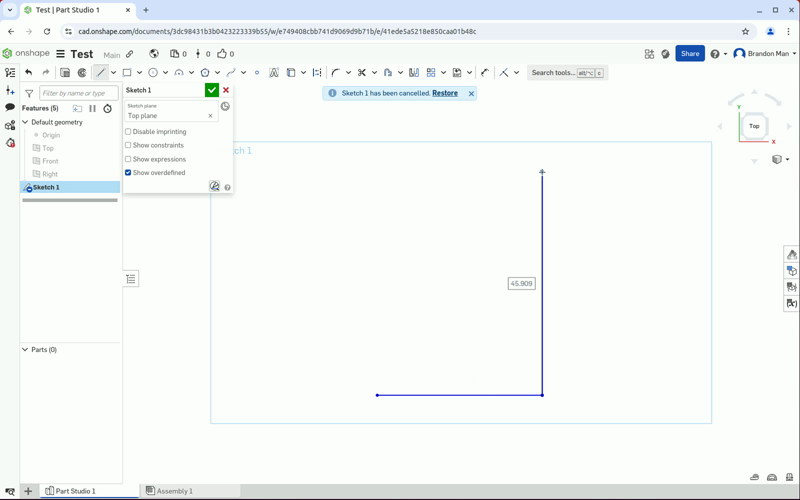
key_down(shift)
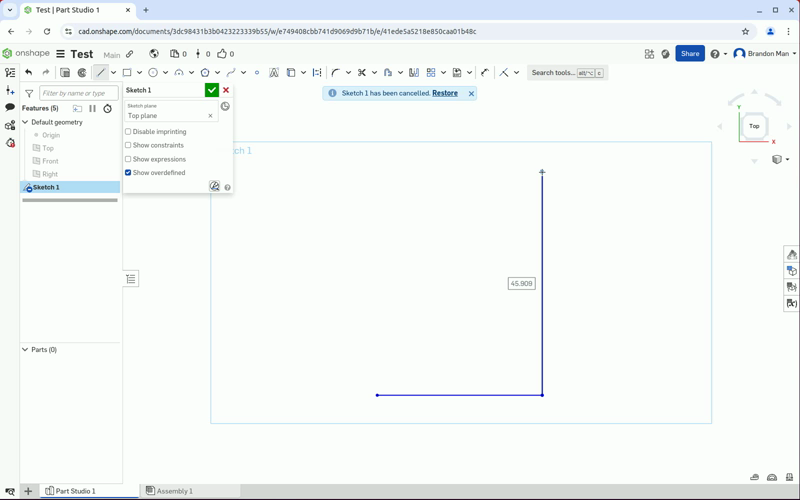
mouse_move(377, 171)
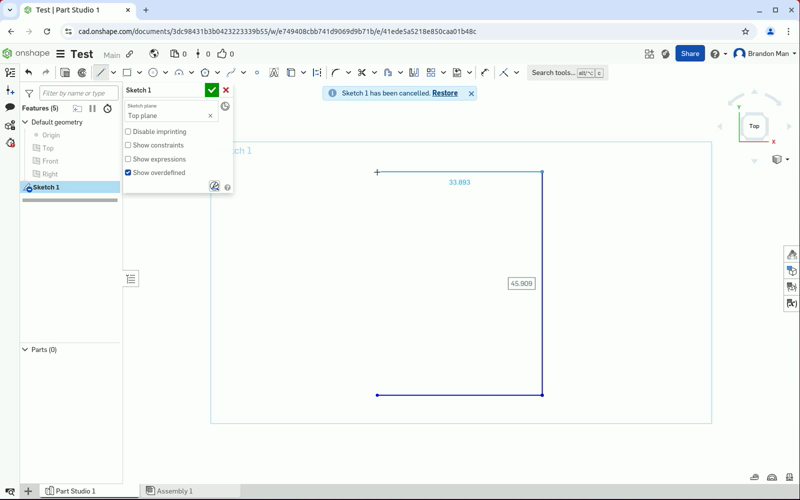
click(377, 171)
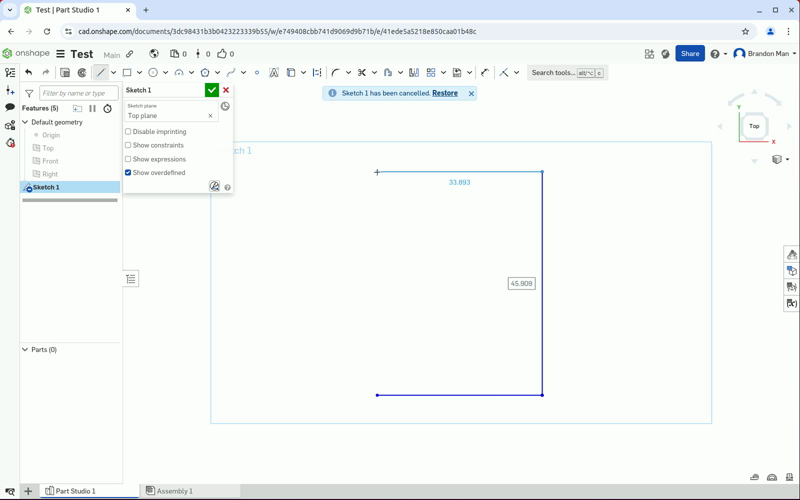
key_up(shift)
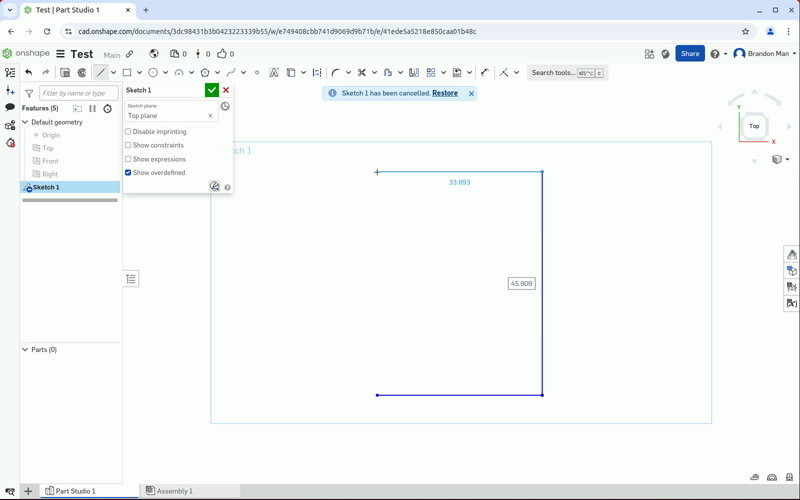
key_down(shift)
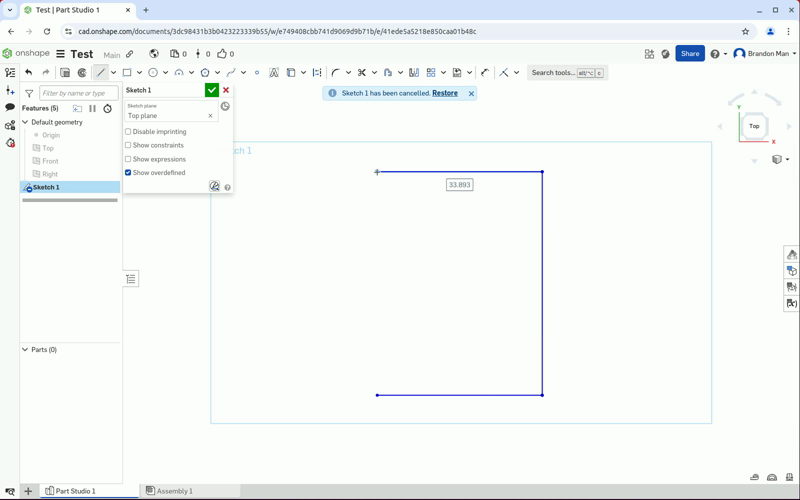
mouse_move(377, 395)
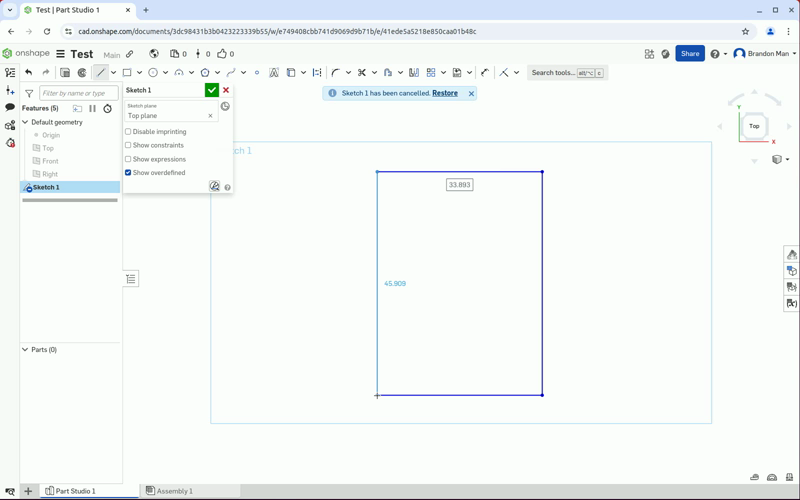
key_up(shift)
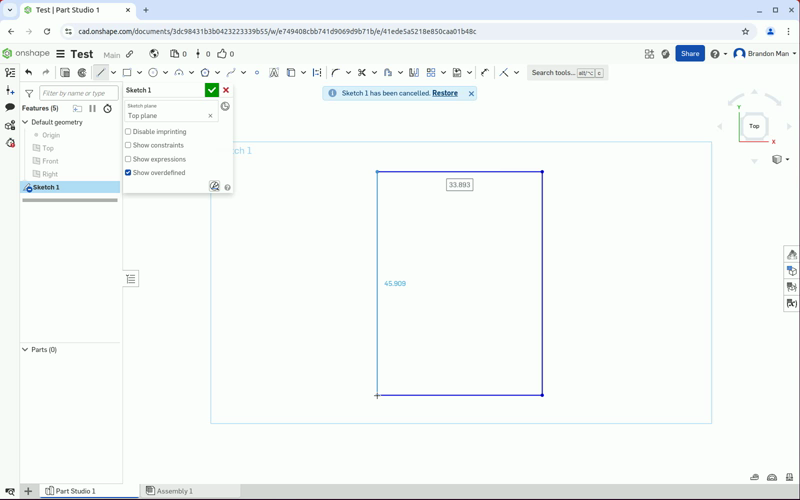
click(377, 395)
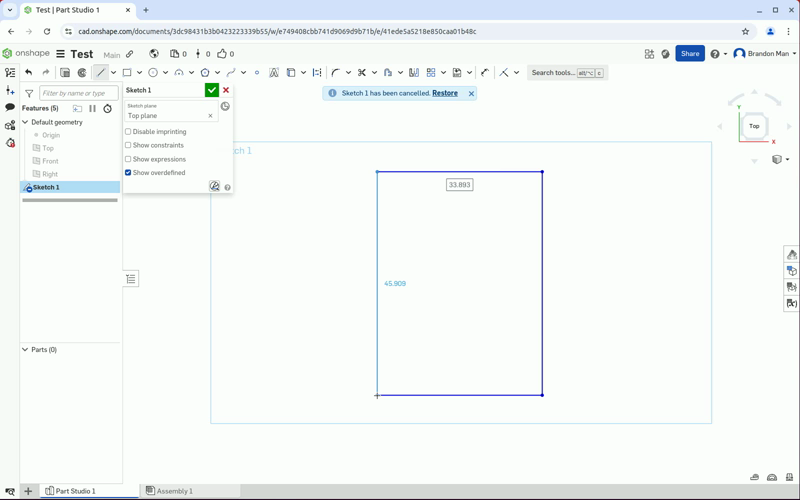
key(esc)
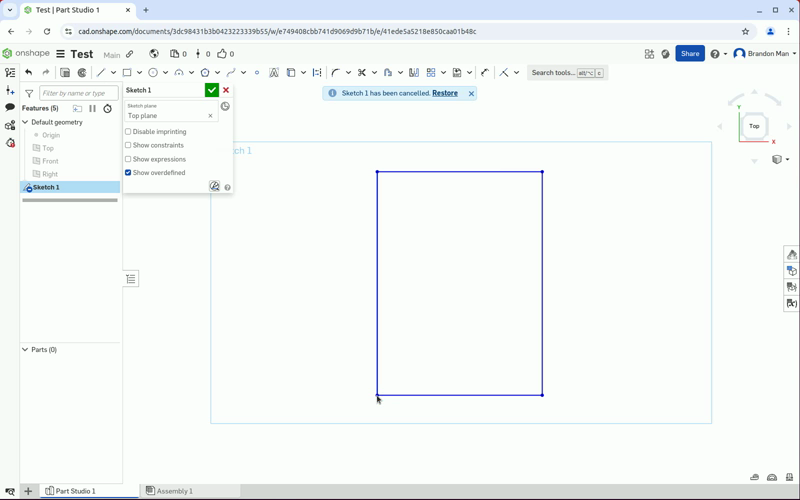
mouse_move(438, 215)
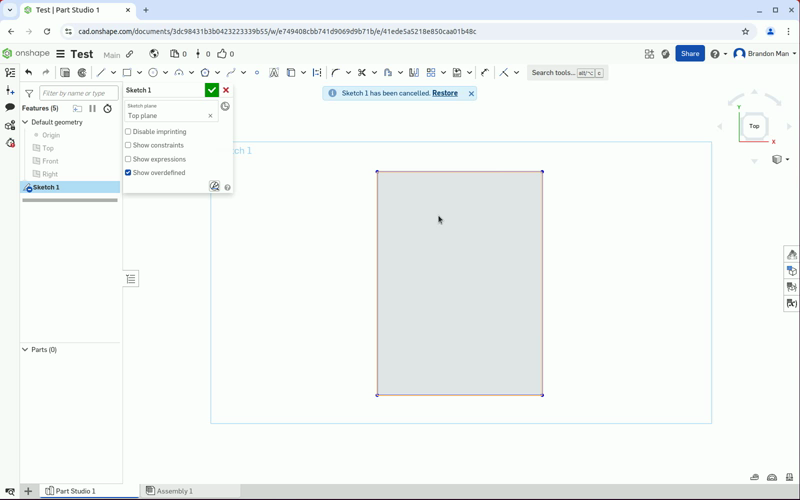
click(438, 215)
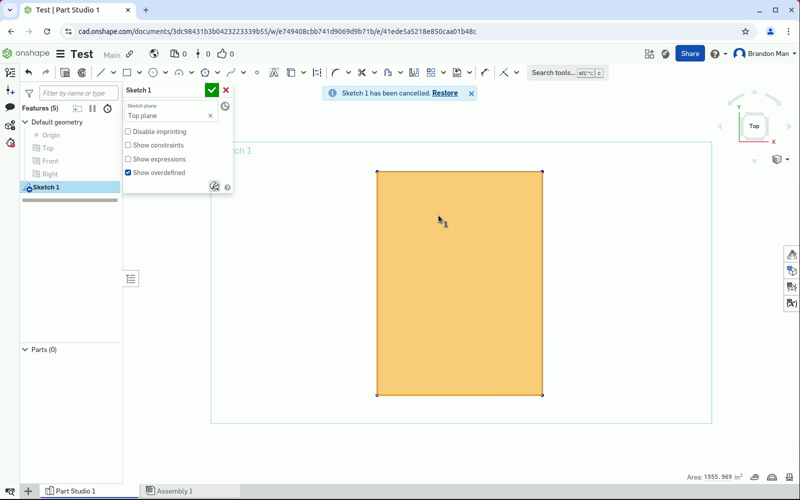
mouse_move(73, 352)
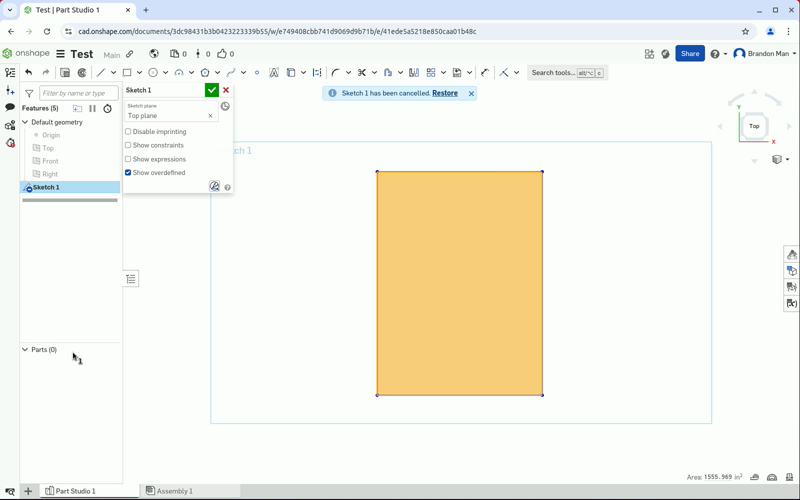
key(shift+y)
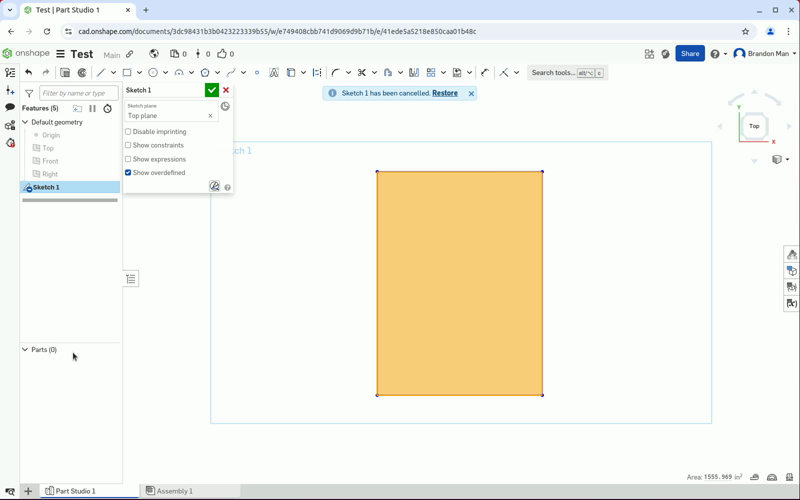
key(shift+e)
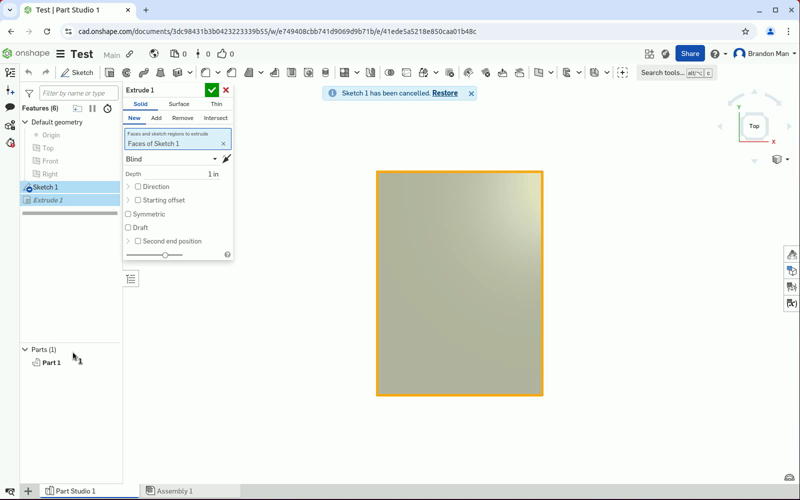
mouse_move(143, 106)
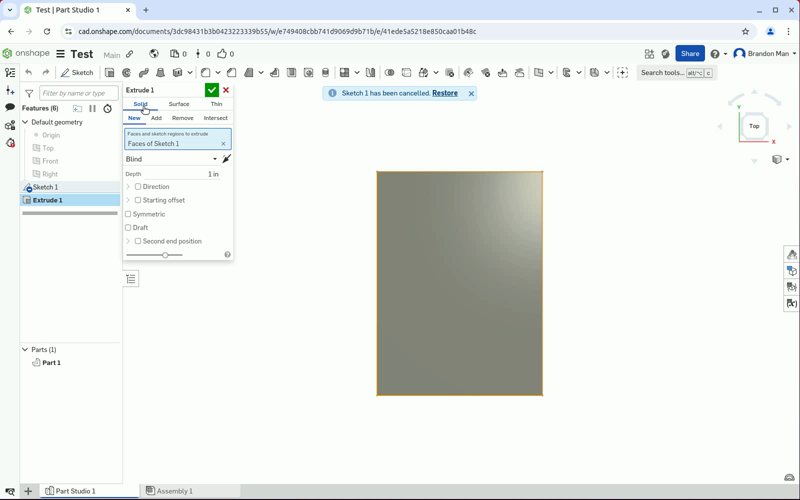
click(143, 106)
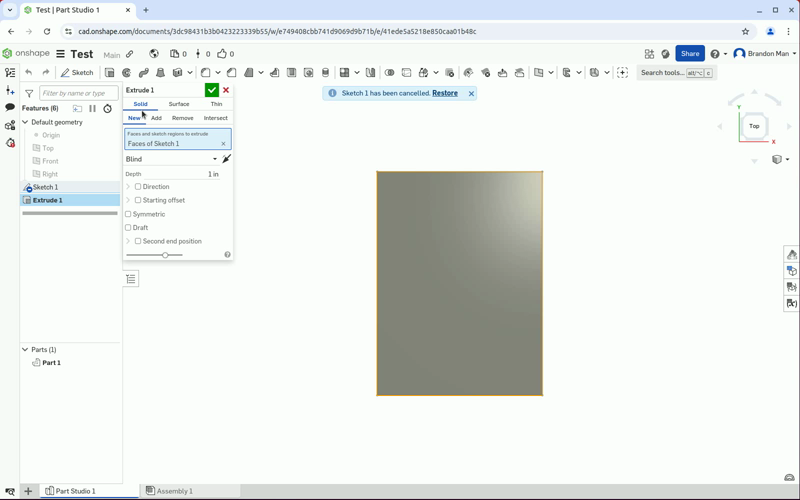
mouse_move(137, 120)
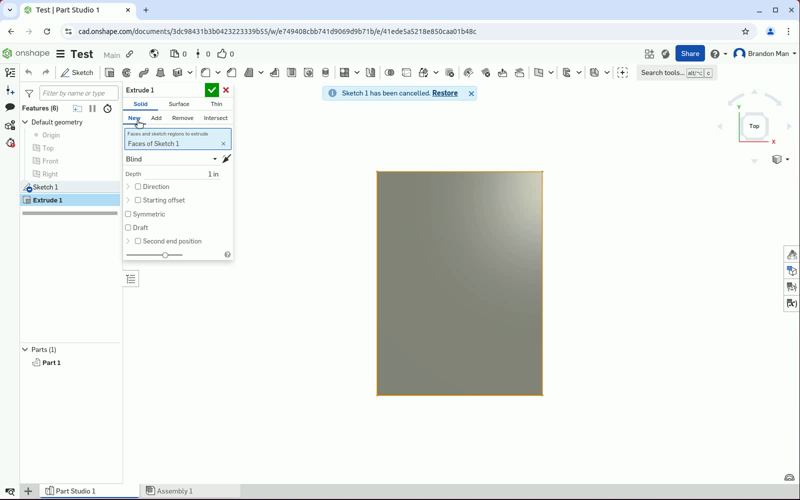
click(137, 120)
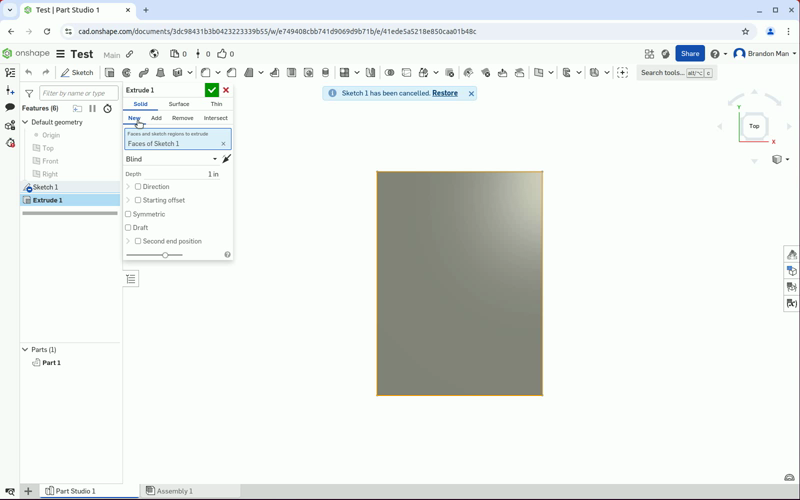
key(tab, 4)
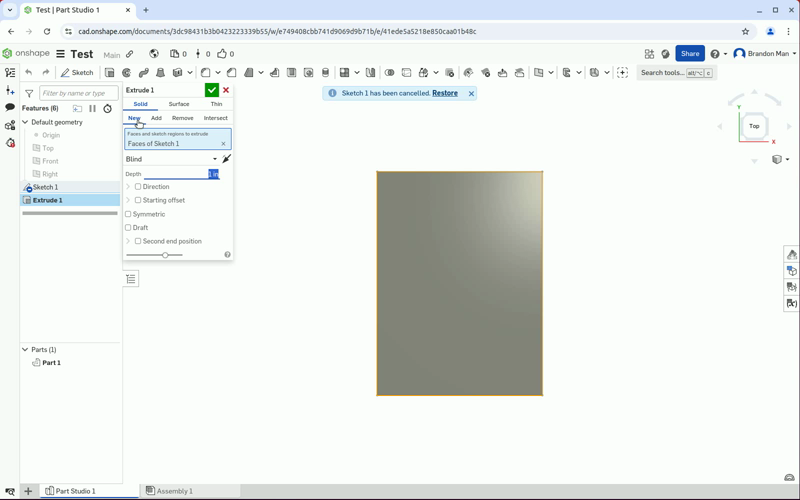
text(10.11)
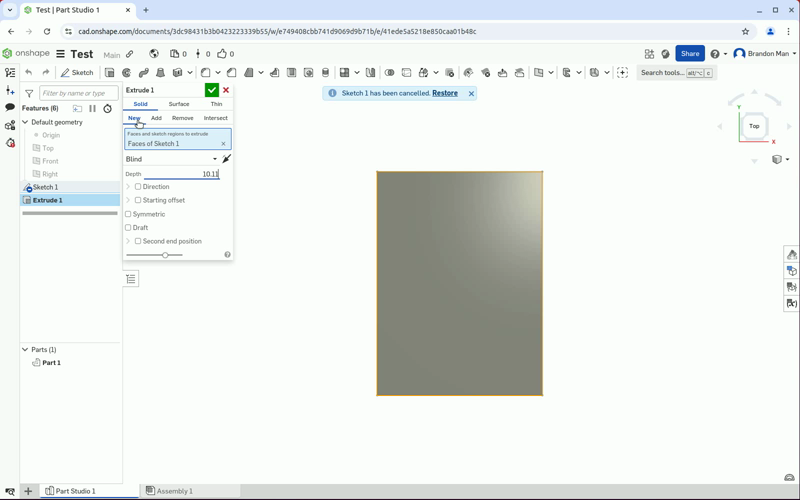
key(enter)
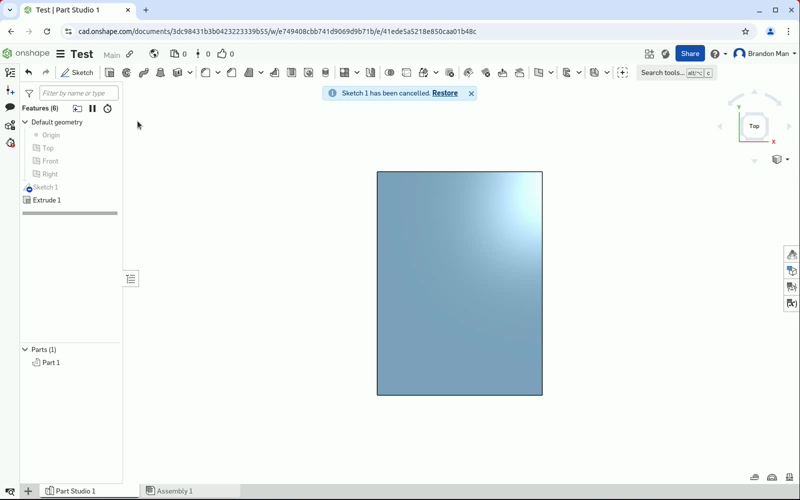
key(shift+h)
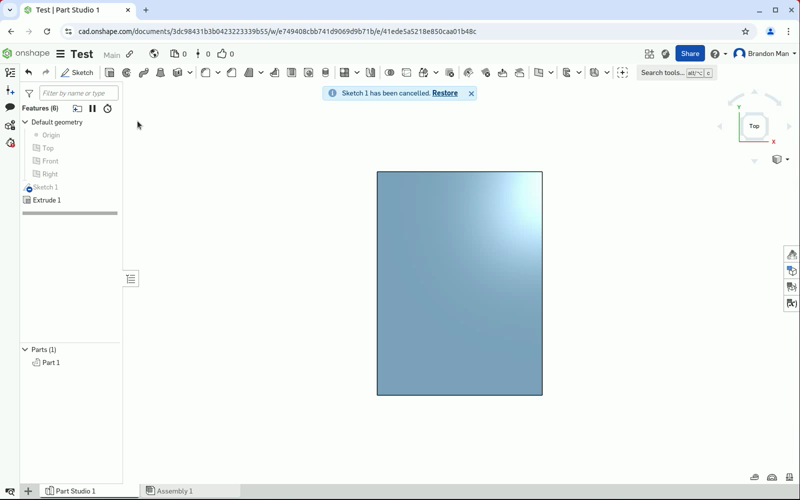
key(shift+h)
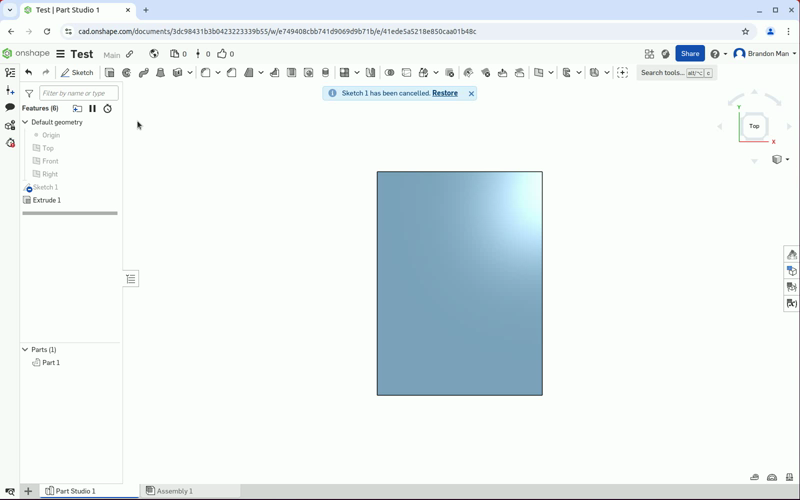
mouse_move(73, 189)
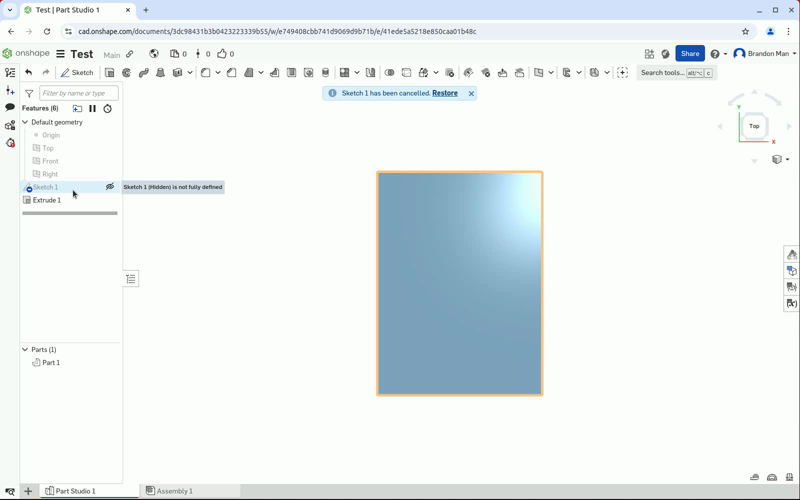
click(73, 189)
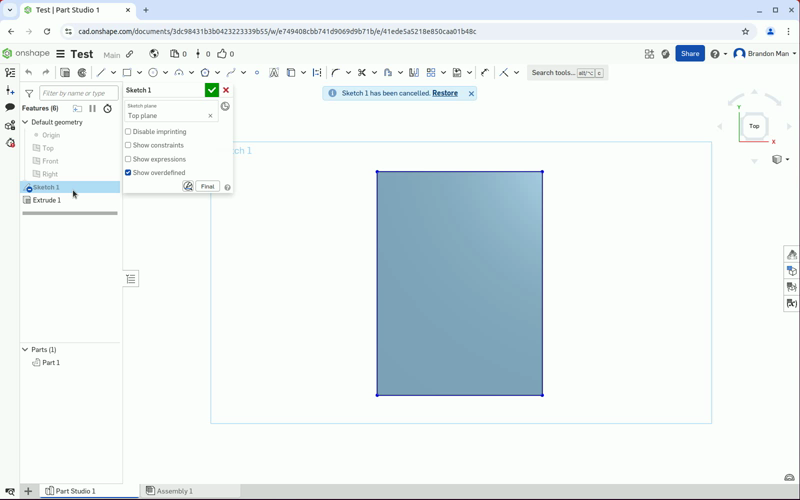
mouse_move(229, 92)
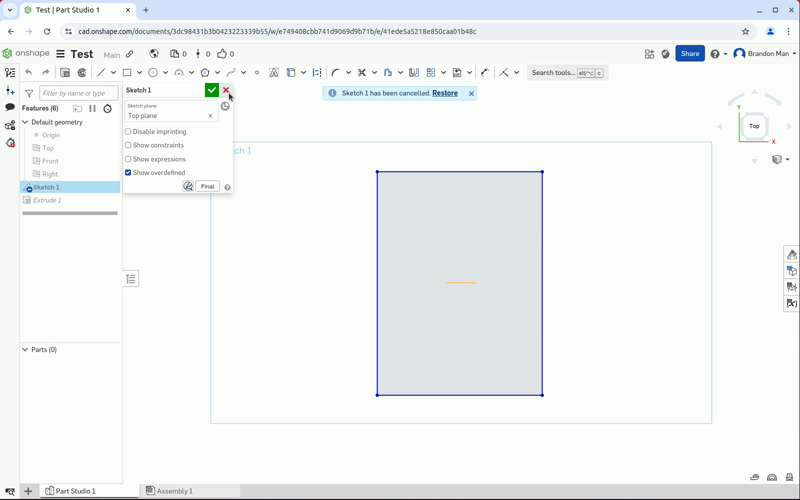
click(229, 92)
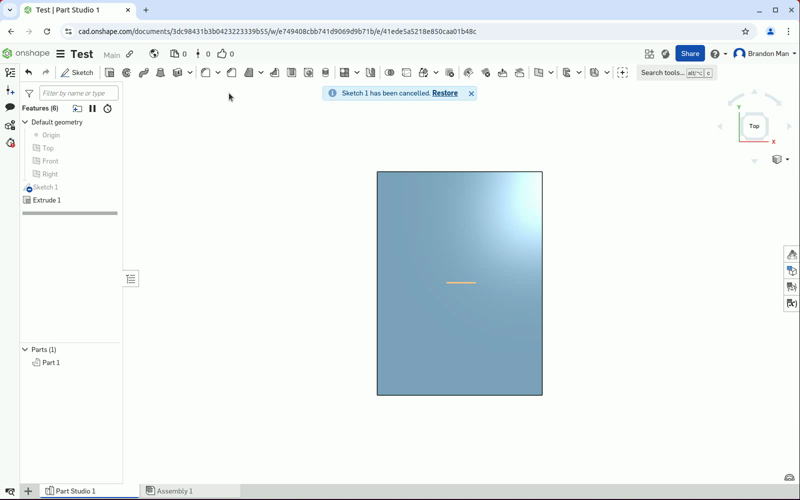
mouse_move(541, 75)
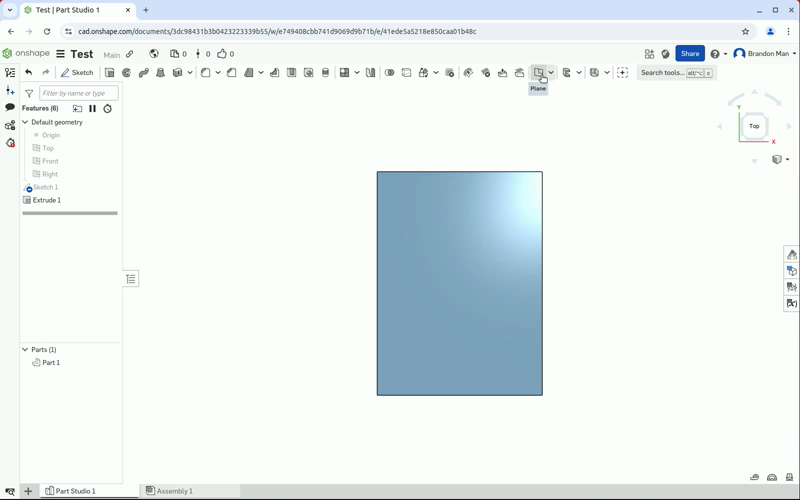
click(541, 75)
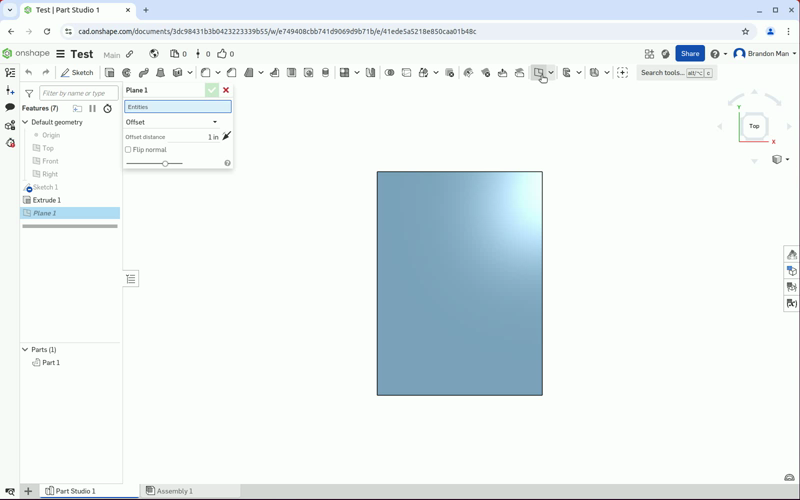
mouse_move(73, 150)
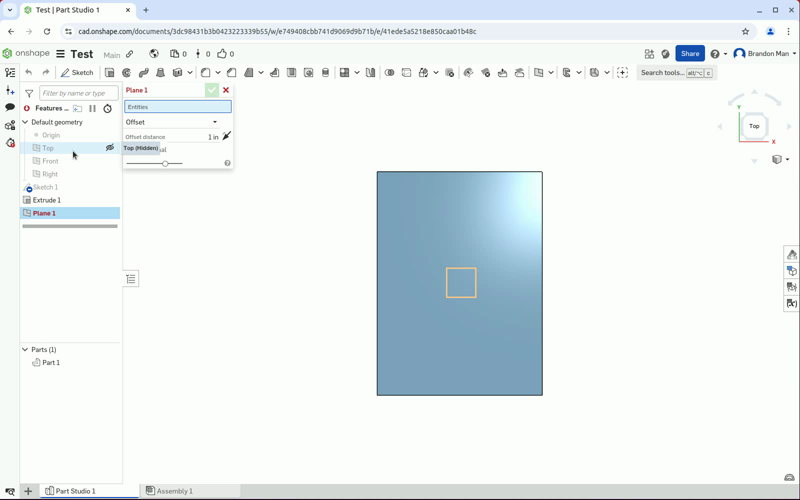
click(73, 150)
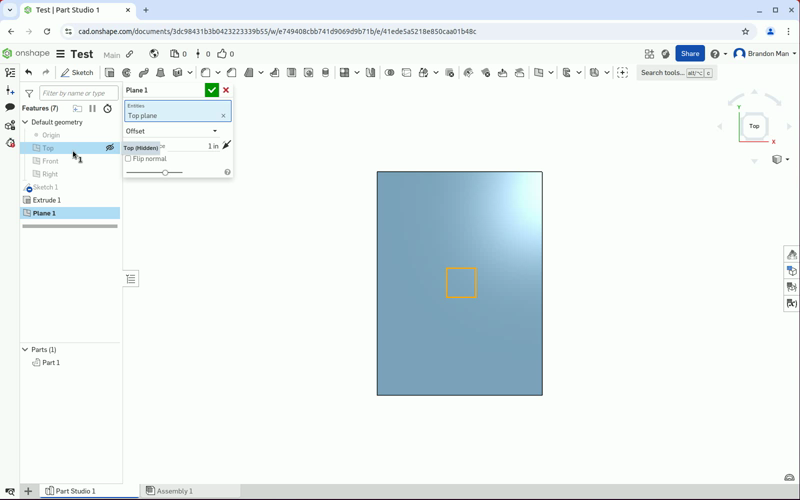
key(tab, 2)
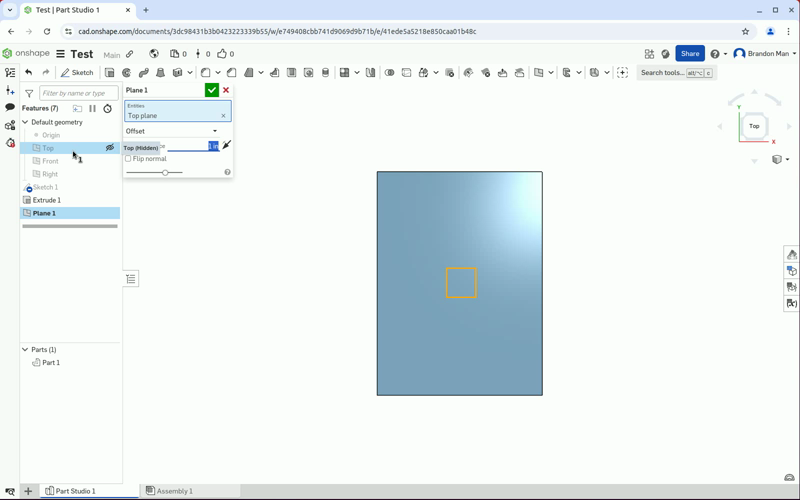
text(10.106)
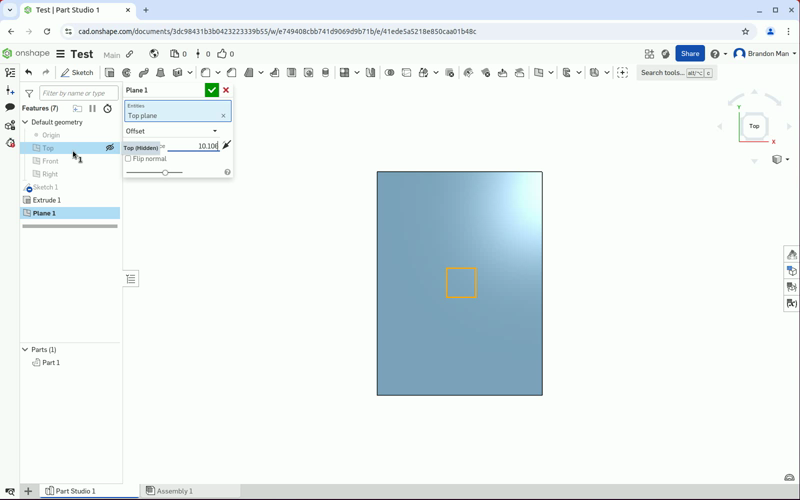
key(enter, 2)
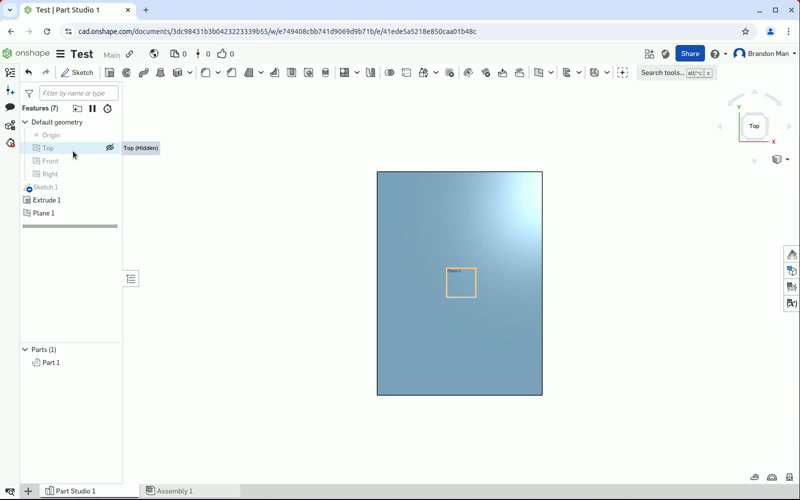
key(shift+s)
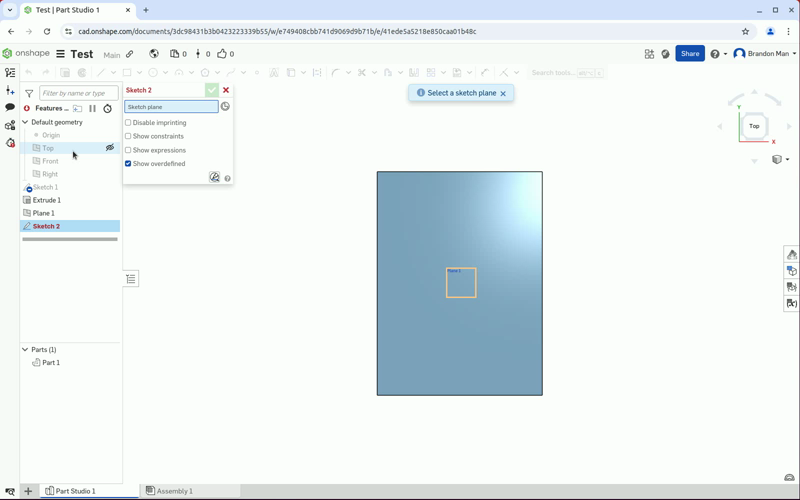
mouse_move(73, 215)
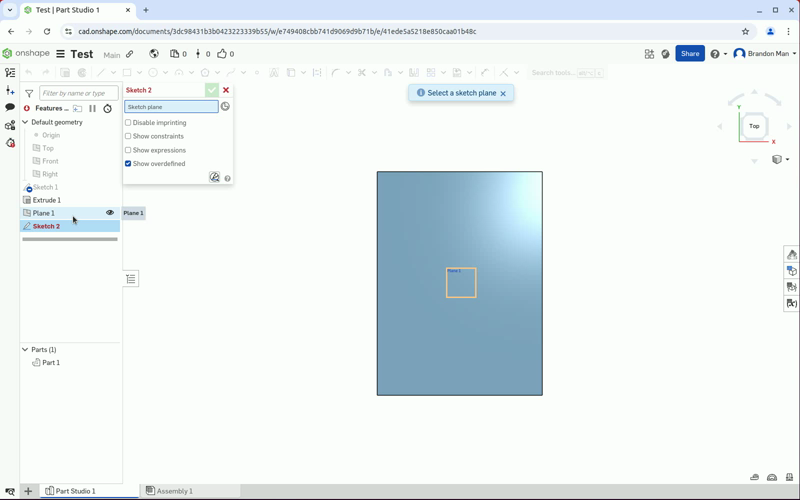
click(73, 215)
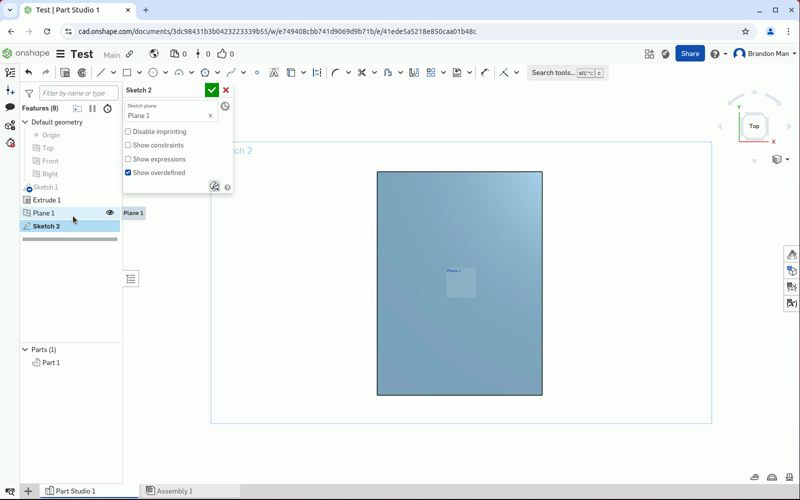
mouse_move(73, 352)
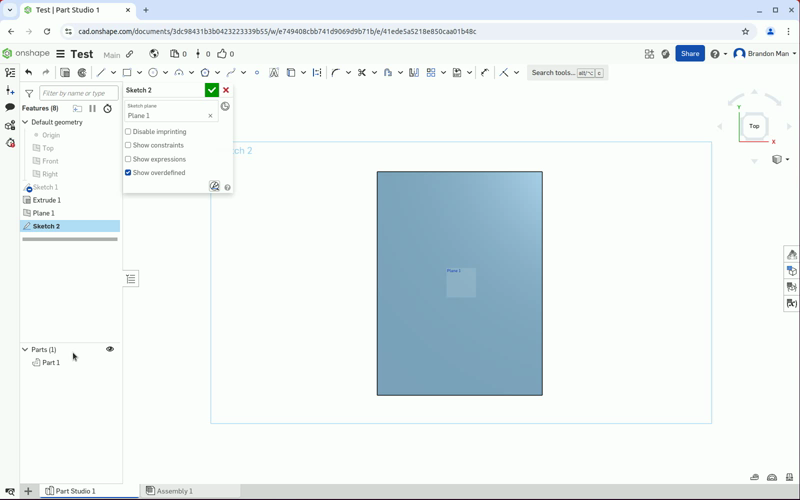
key(y)
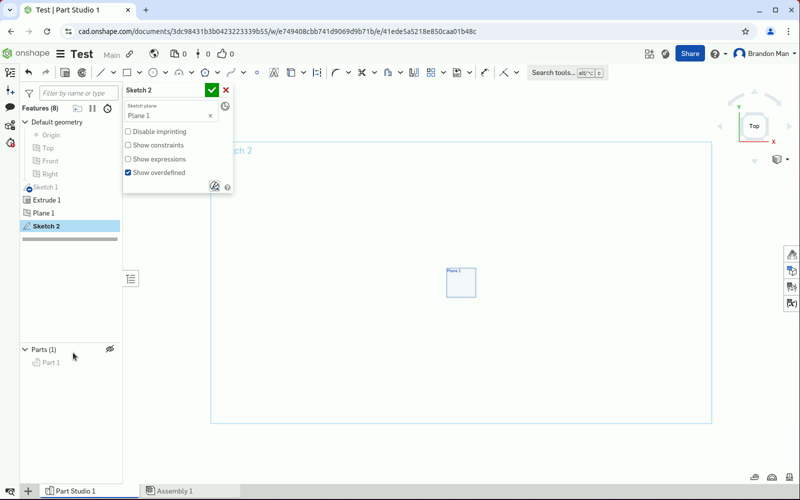
key(l)
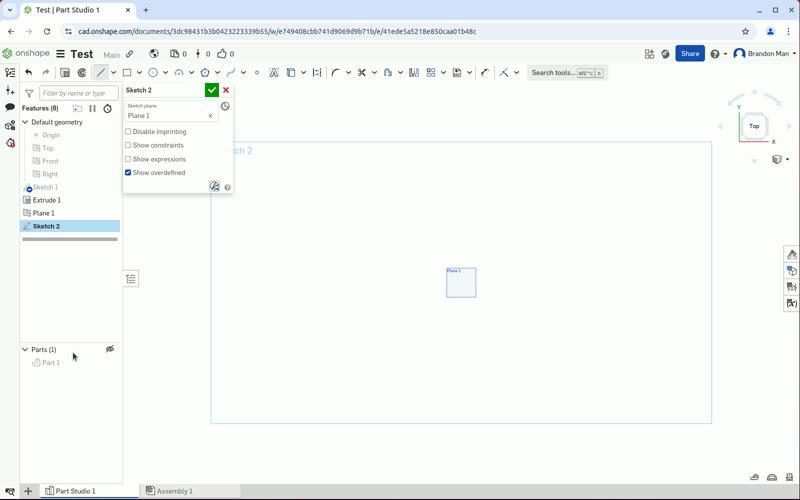
key_down(shift)
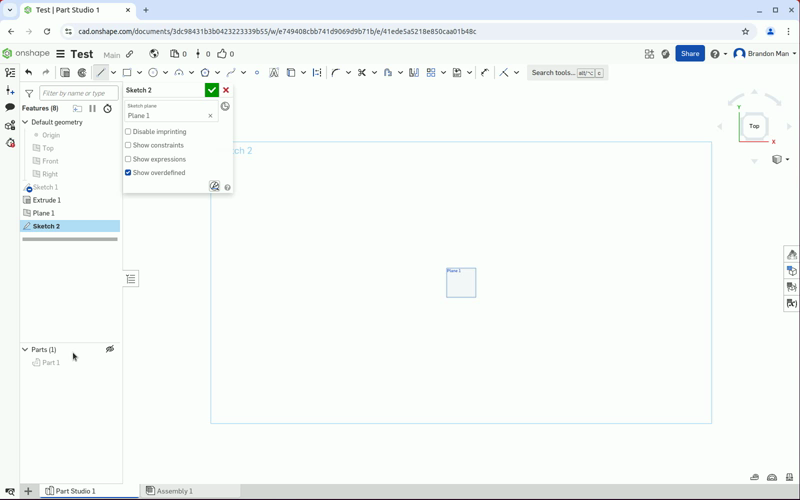
mouse_move(452, 378)
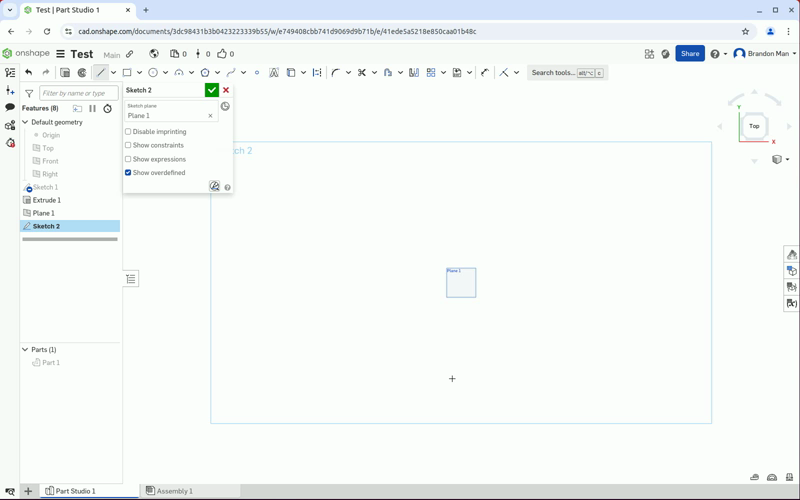
click(452, 378)
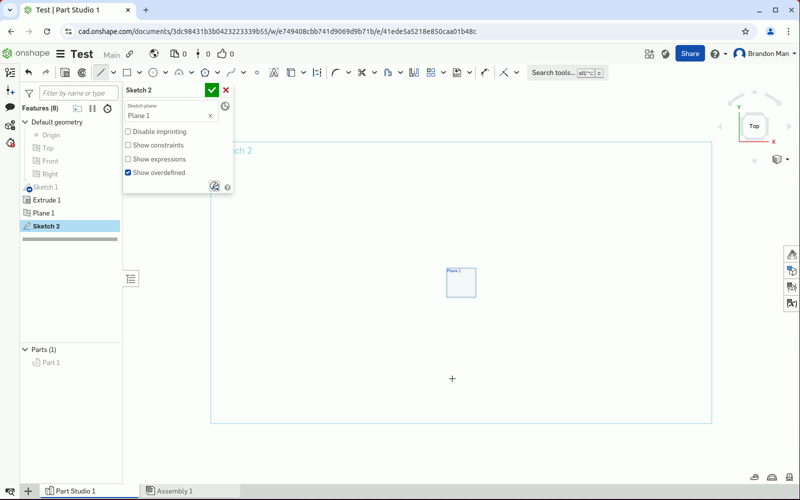
key_up(shift)
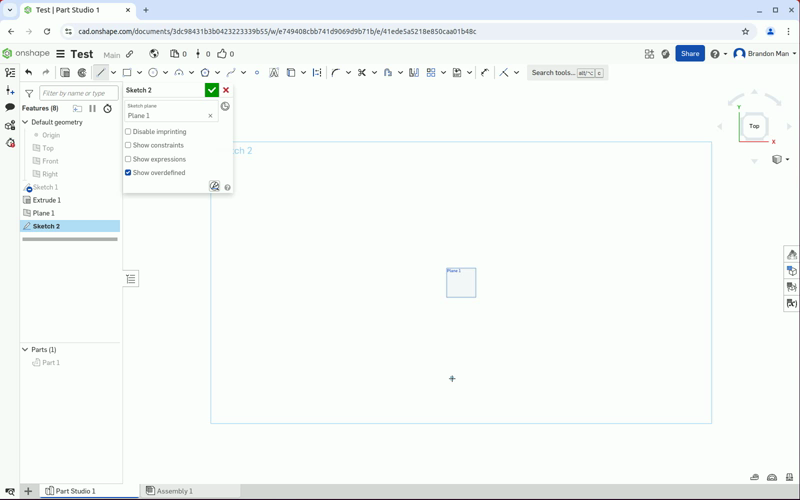
key_down(shift)
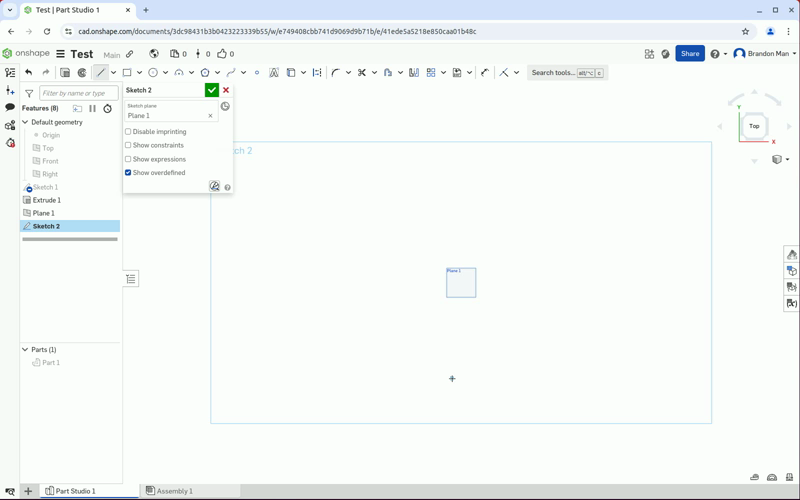
mouse_move(482, 378)
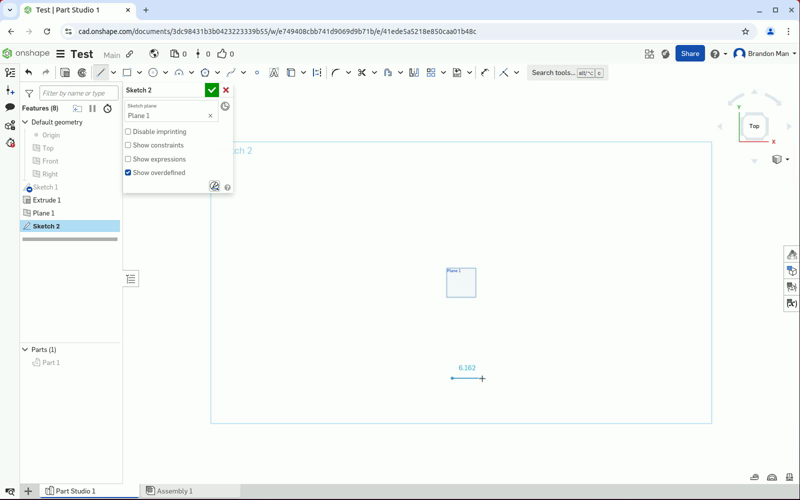
mouse_move(468, 378)
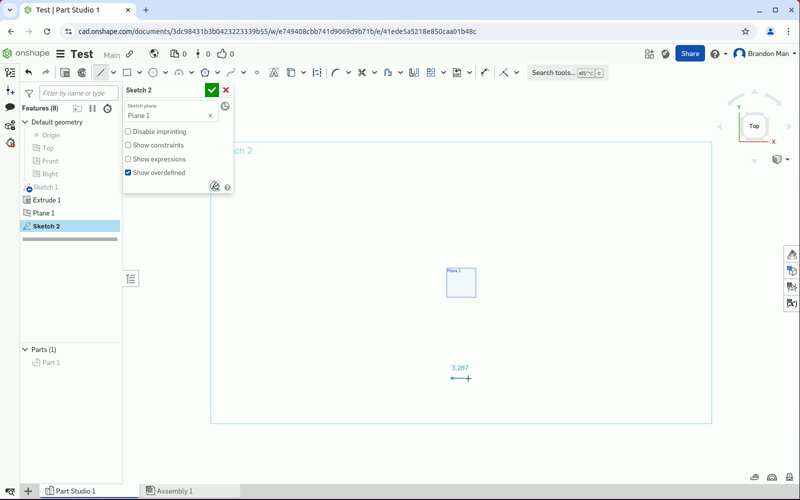
click(468, 378)
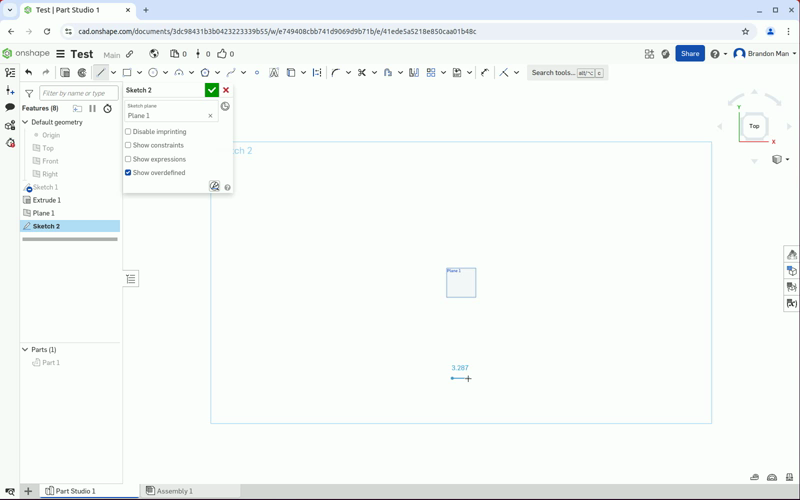
key_up(shift)
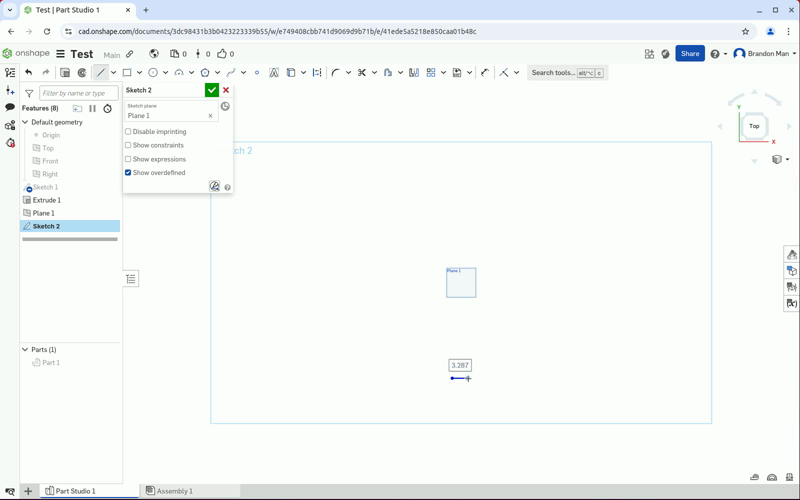
key_down(shift)
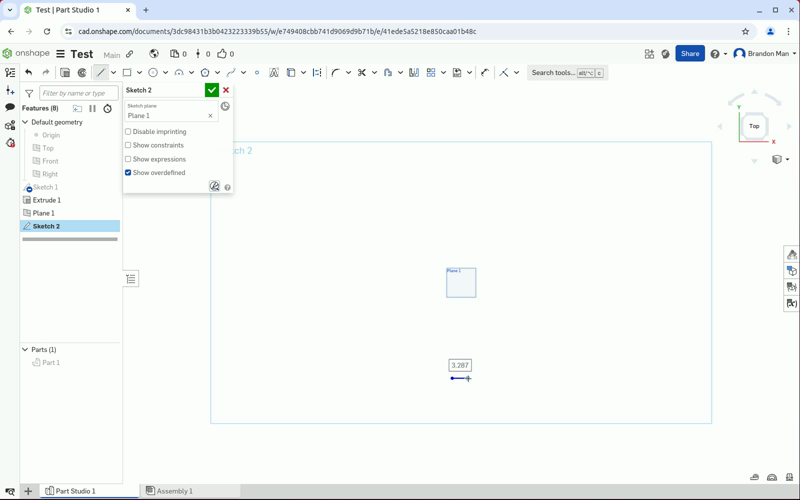
mouse_move(468, 189)
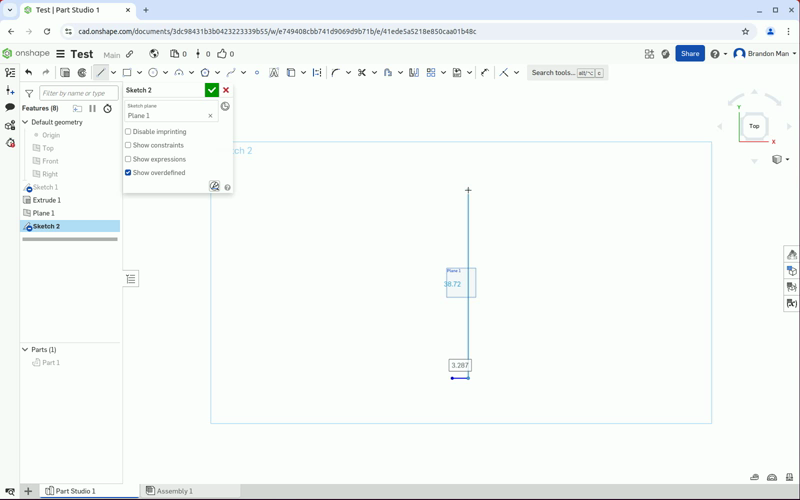
click(468, 189)
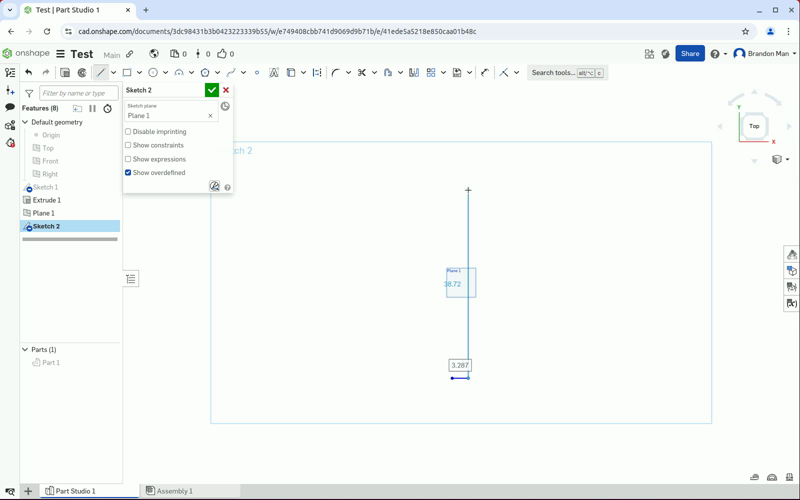
key_up(shift)
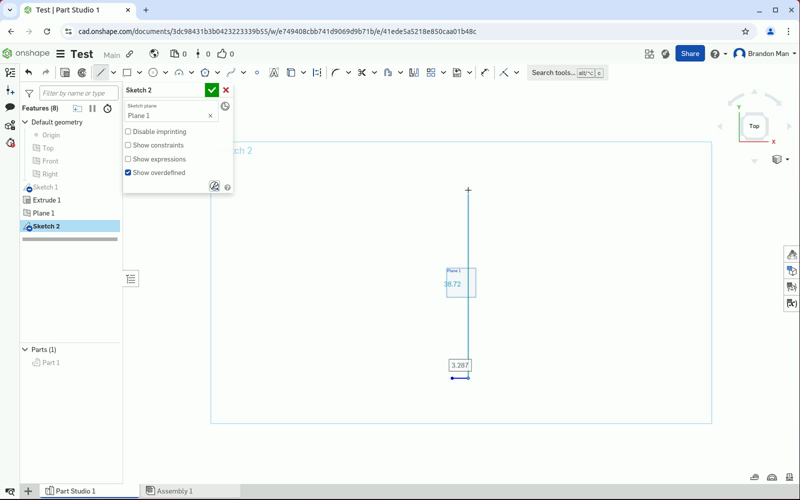
key_down(shift)
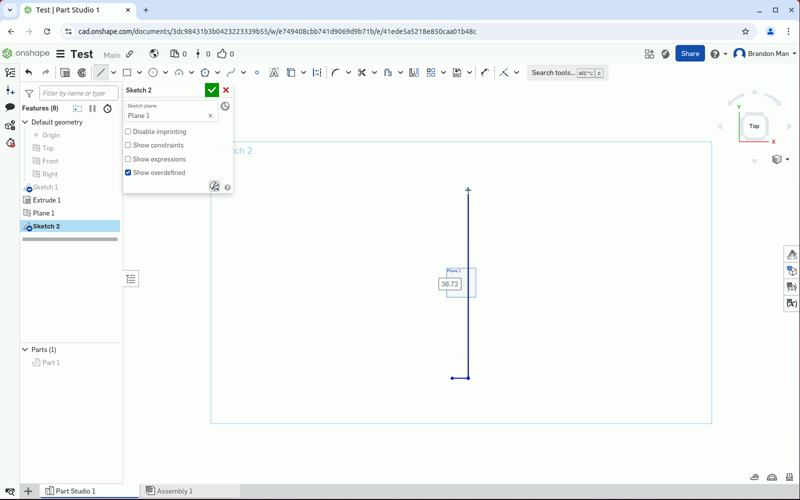
mouse_move(498, 189)
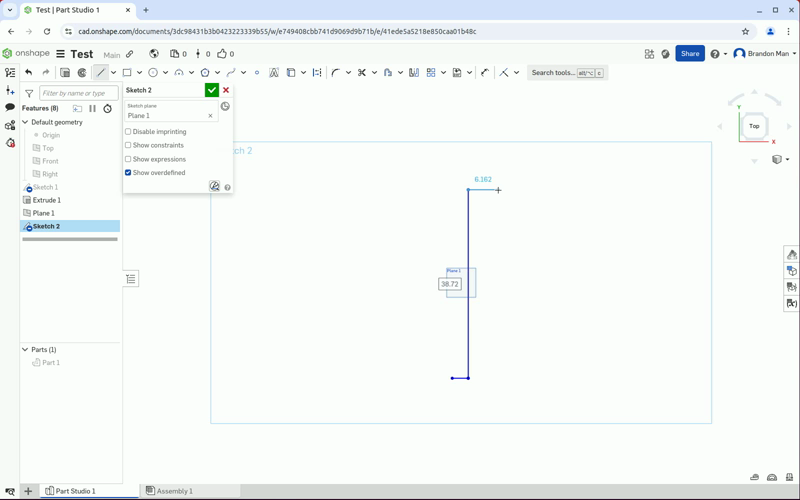
mouse_move(452, 189)
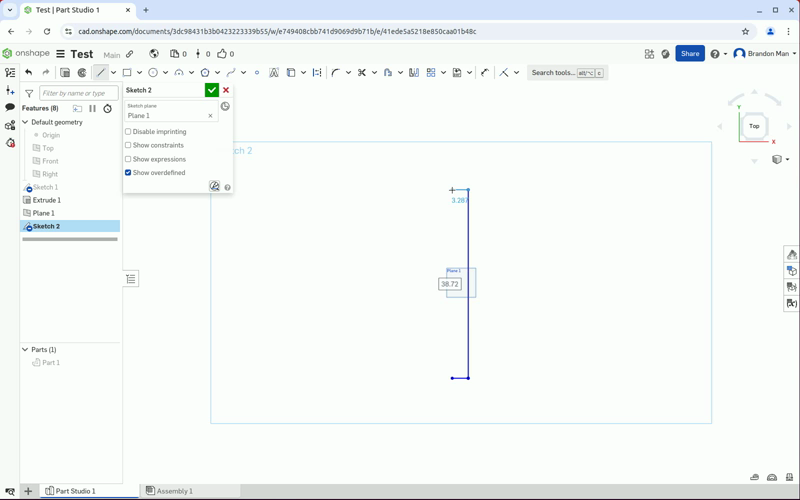
click(452, 189)
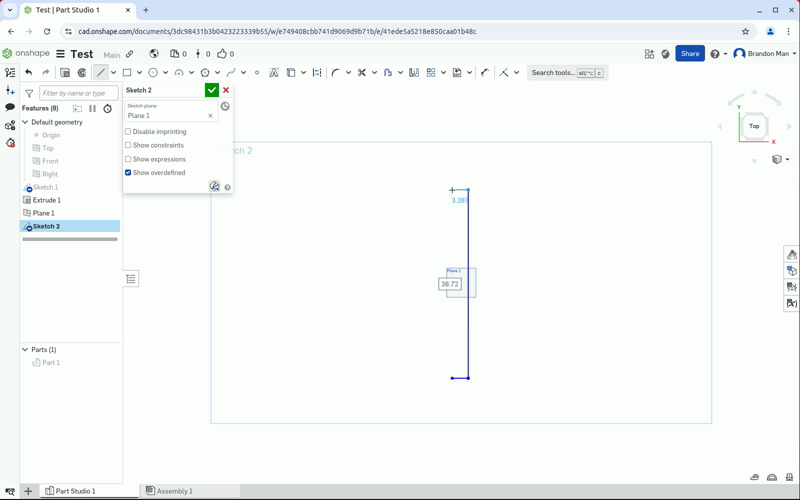
key_up(shift)
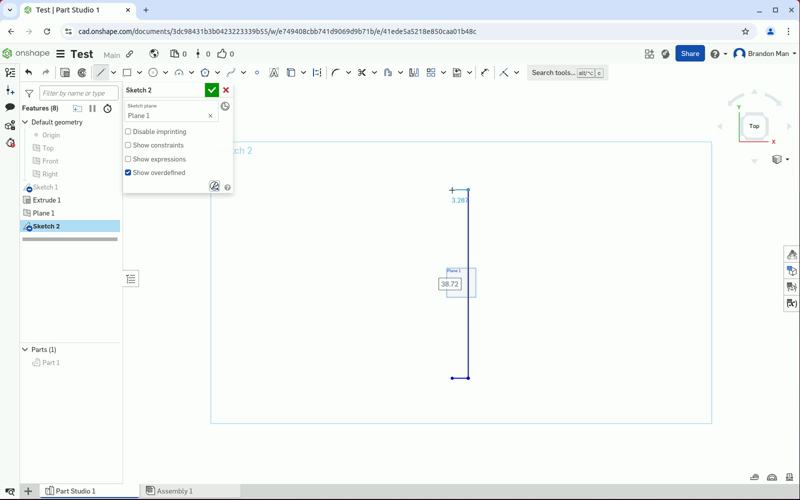
key_down(shift)
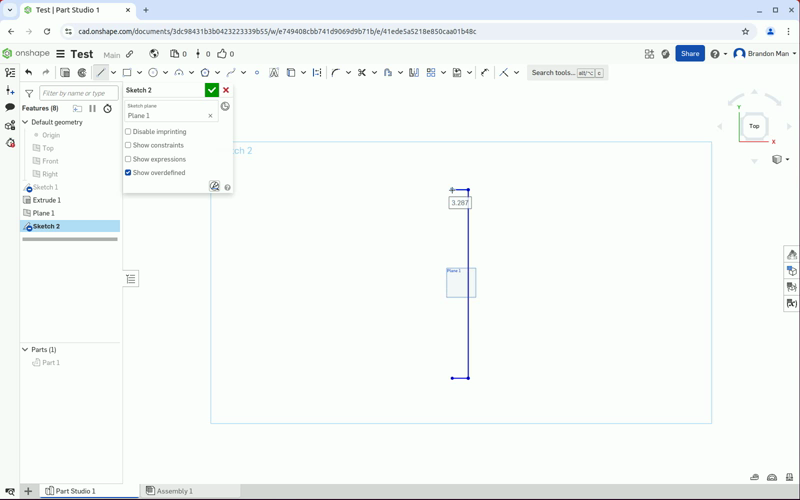
mouse_move(452, 378)
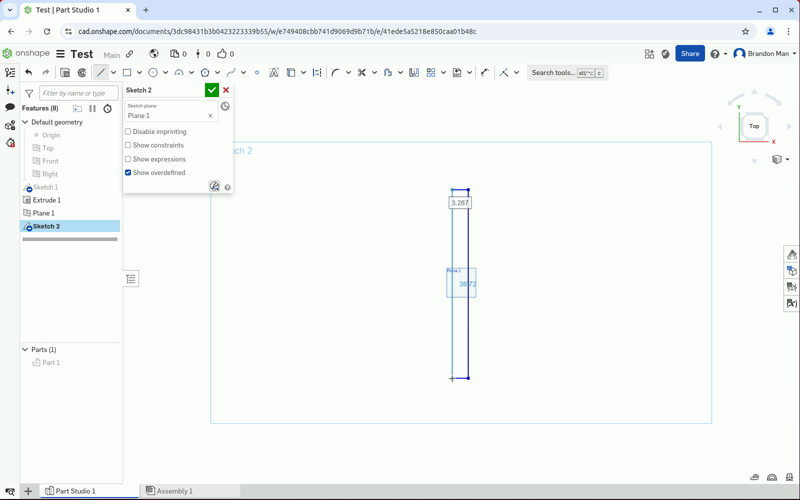
key_up(shift)
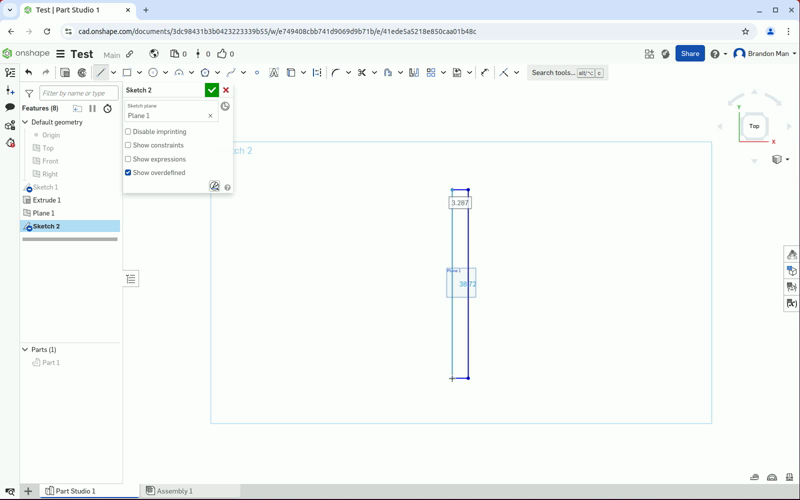
click(452, 378)
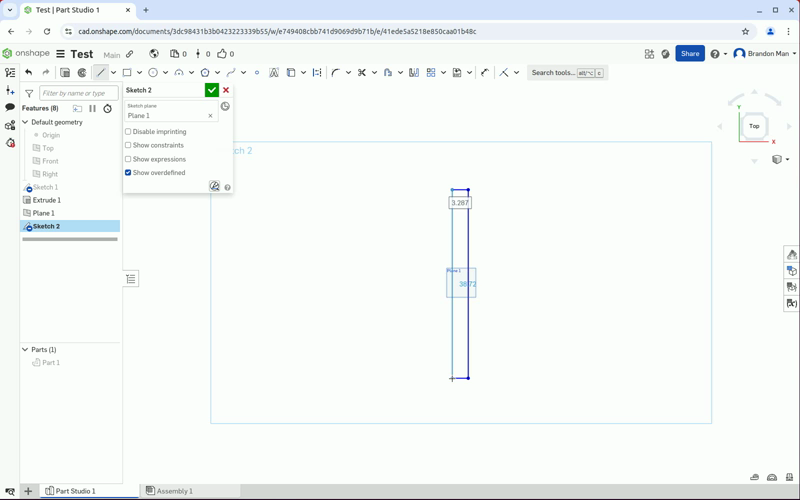
key(esc)
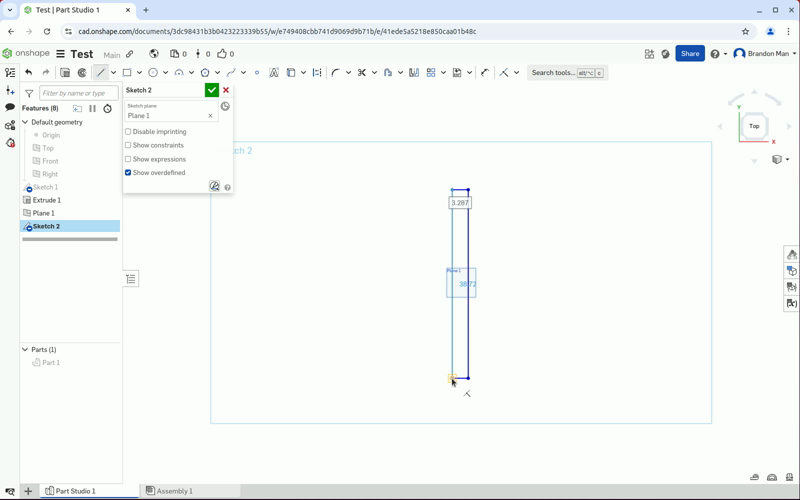
mouse_move(464, 349)
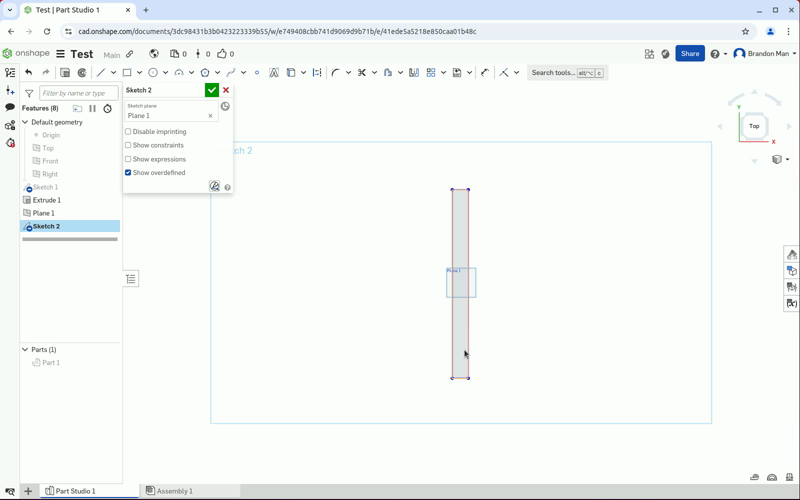
click(464, 349)
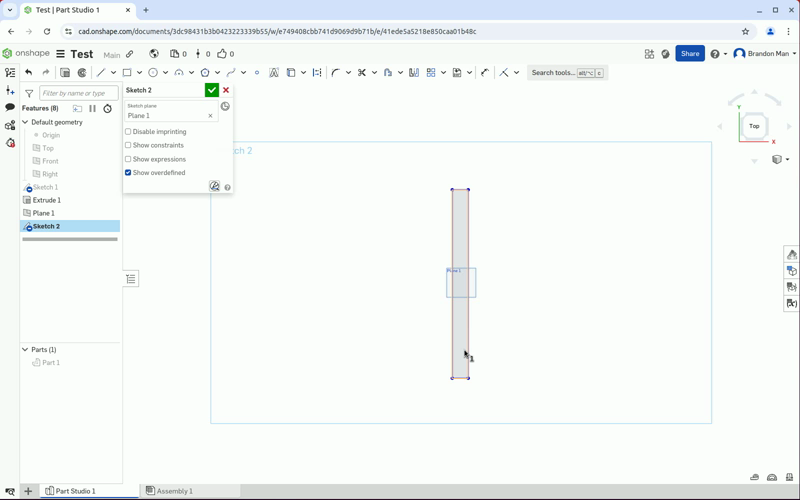
mouse_move(73, 352)
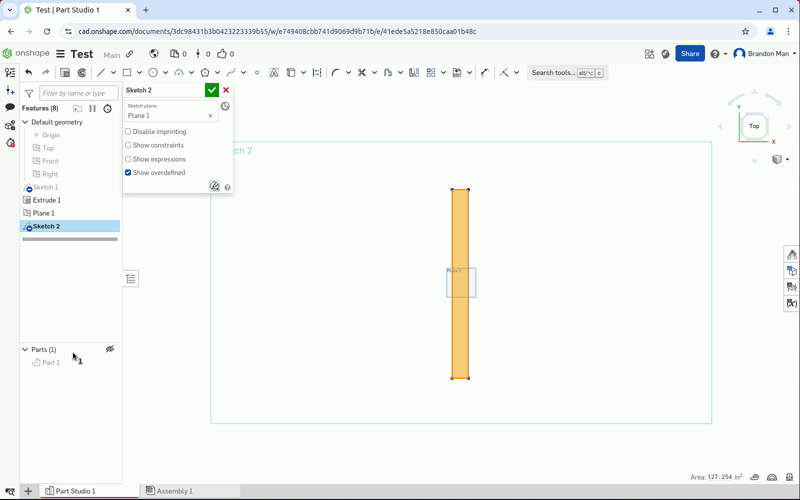
key(shift+y)
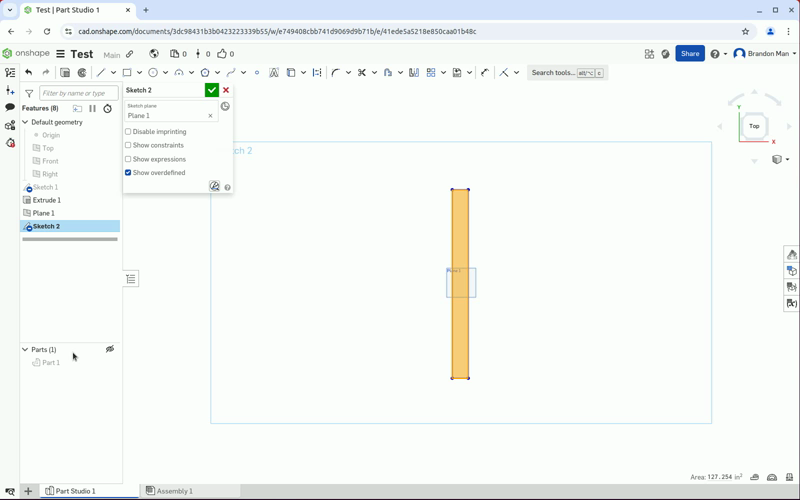
key(shift+e)
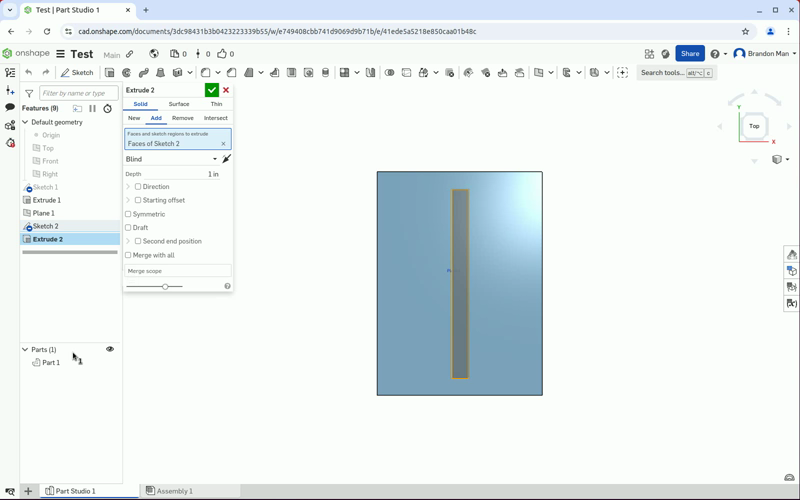
mouse_move(143, 106)
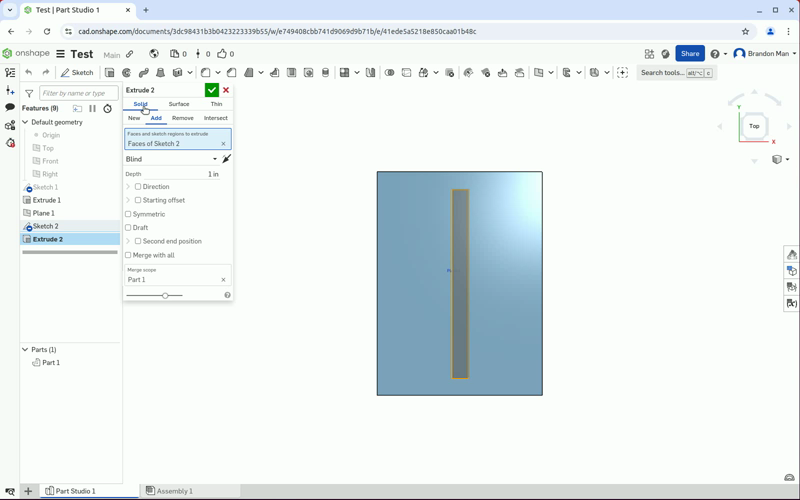
click(143, 106)
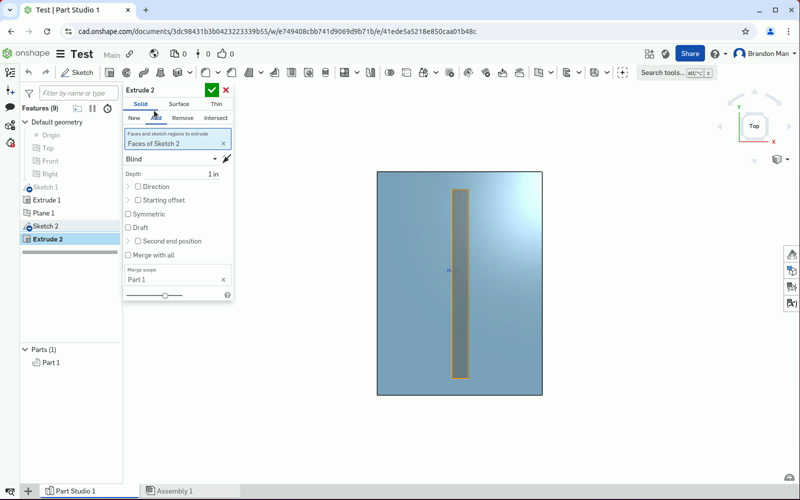
mouse_move(186, 120)
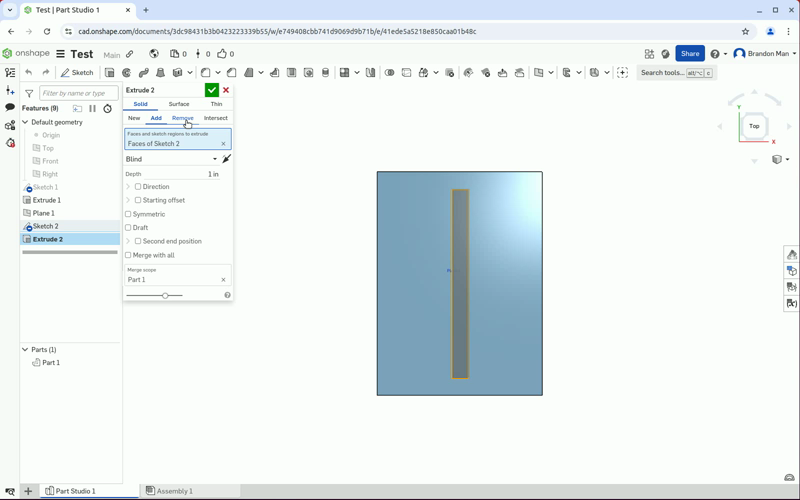
click(186, 120)
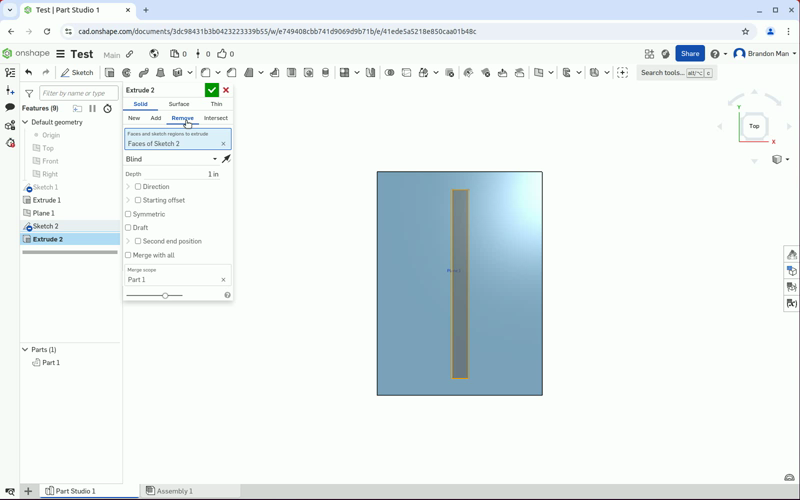
key(tab, 4)
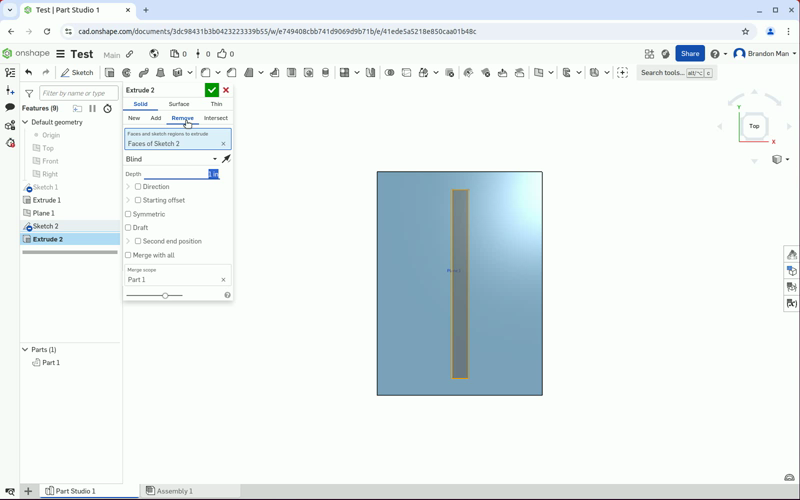
text(3.129)
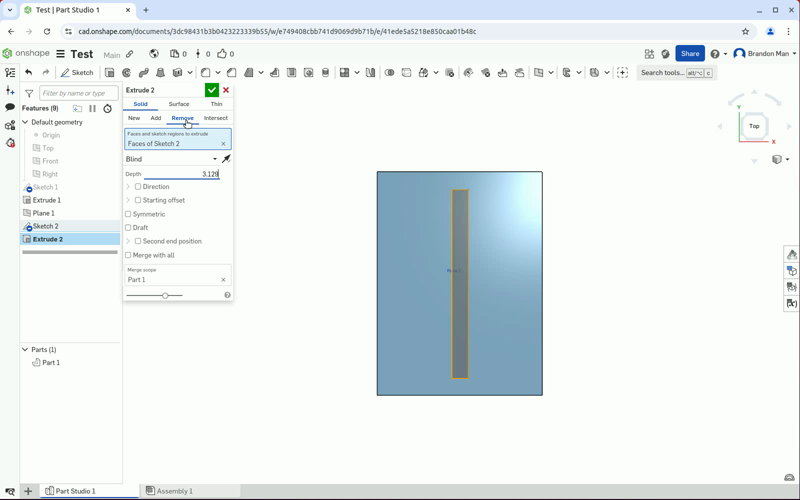
key(tab, 6)
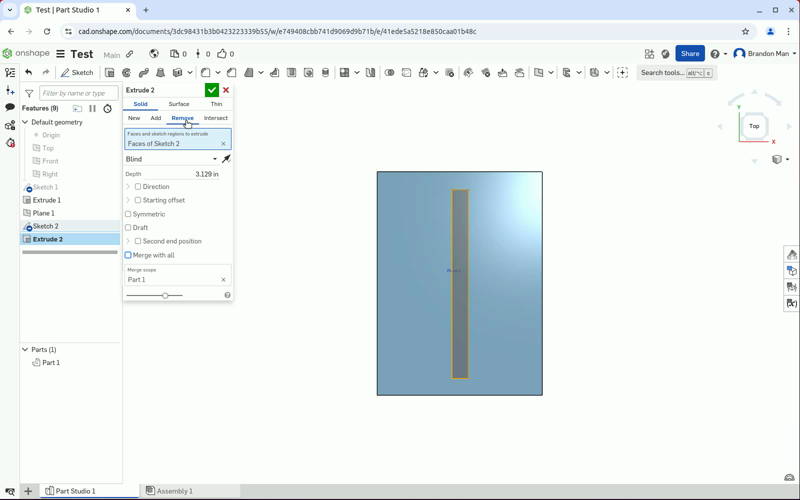
key(space)
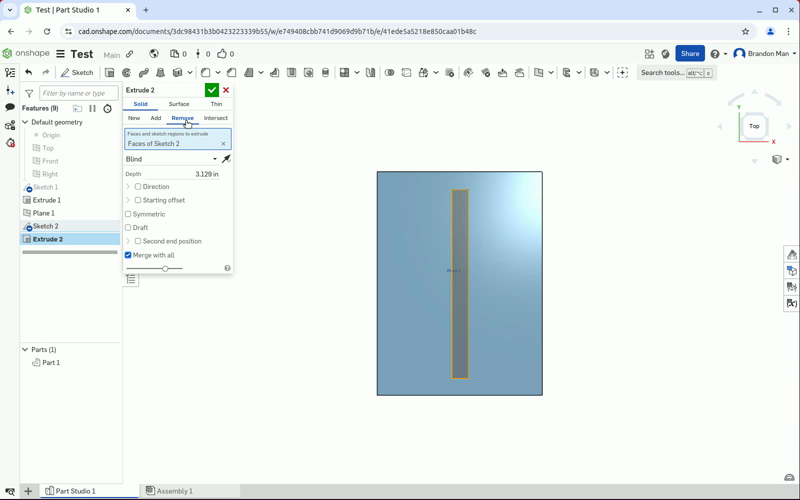
key(enter)
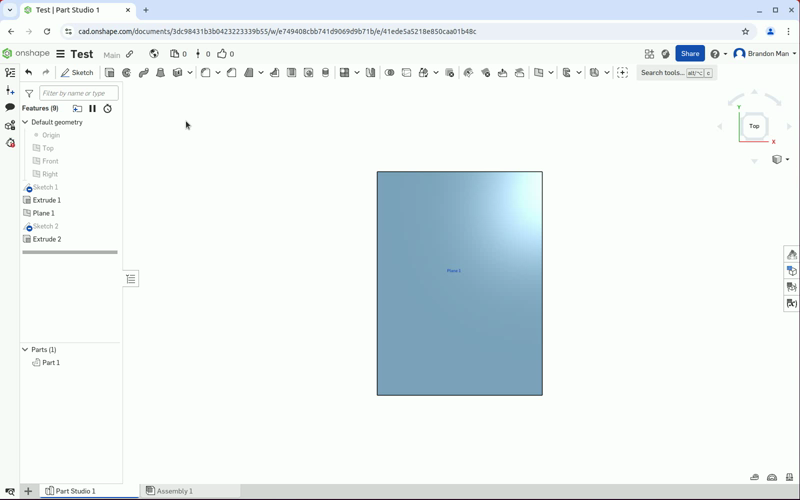
key(shift+h)
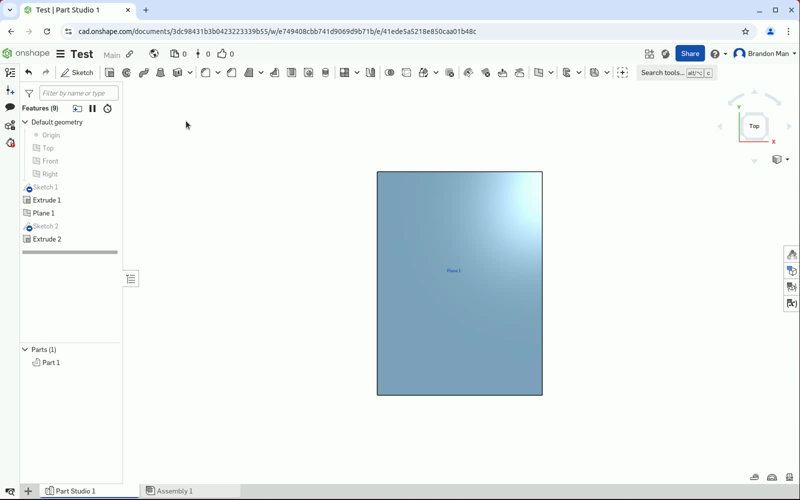
key(shift+h)
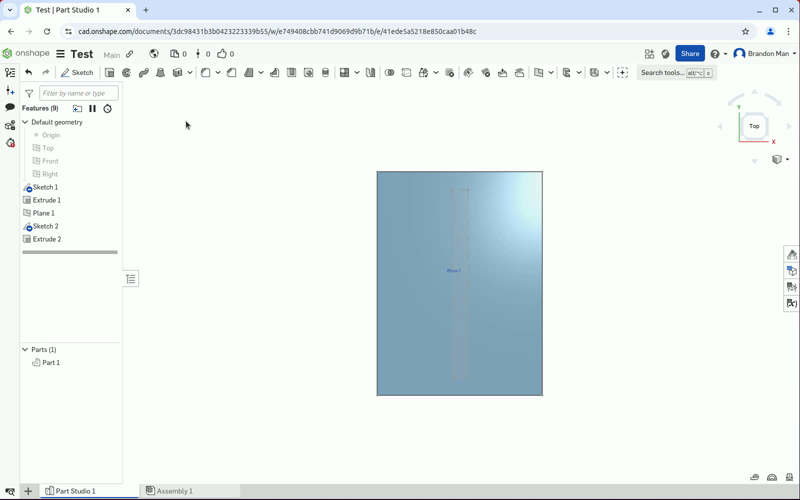
key(shift+7)
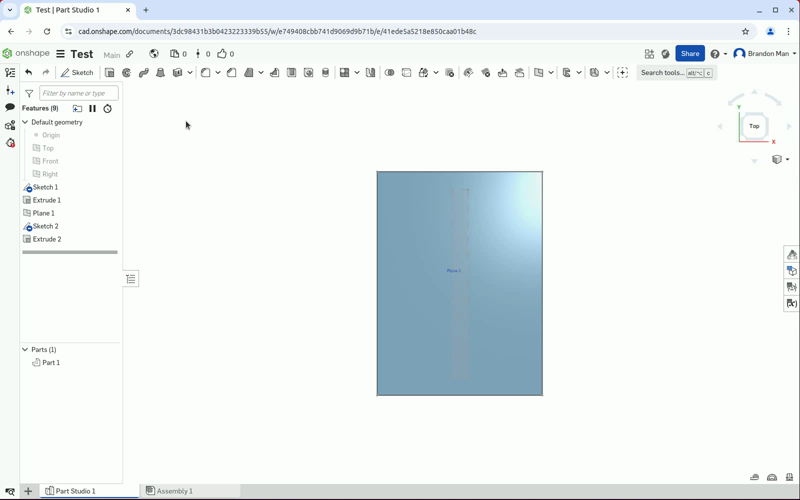
key(up, 3)
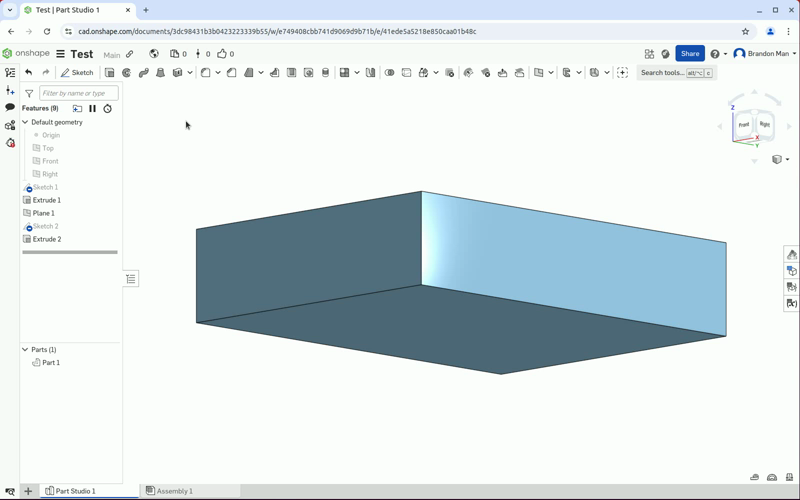
key(left, 3)
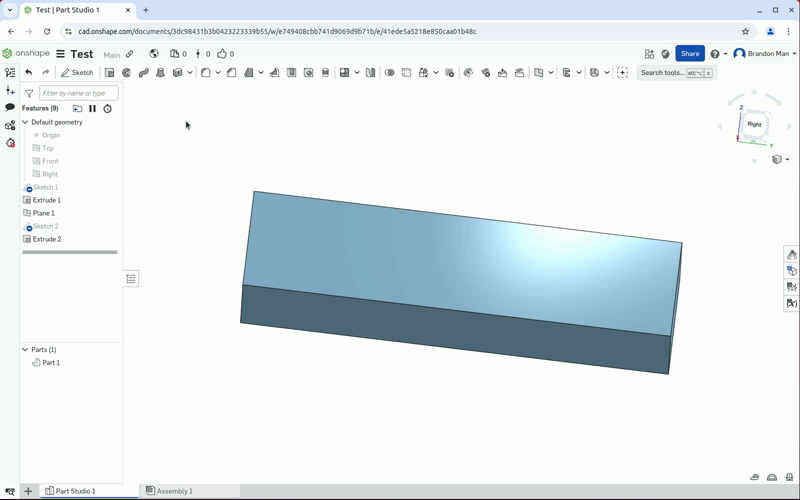
key(right, 3)
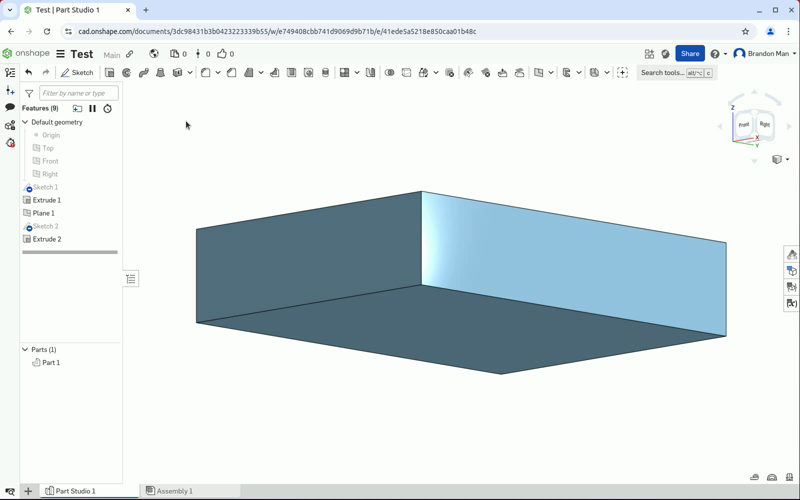
key(down, 3)
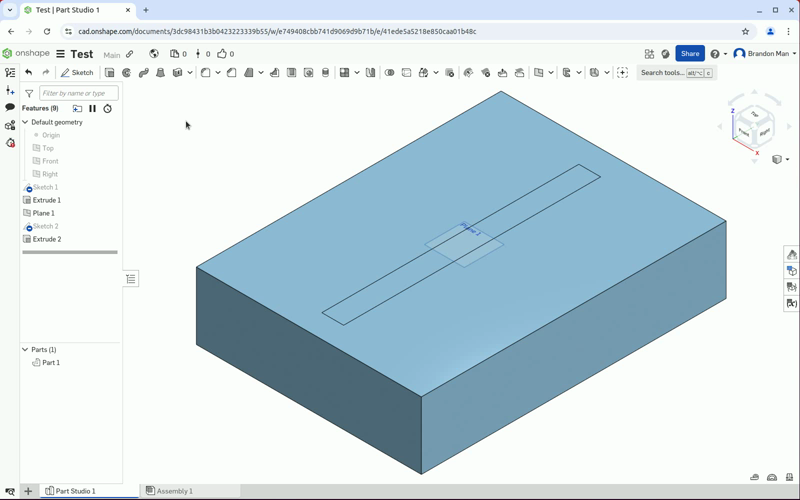
mouse_move(73, 189)
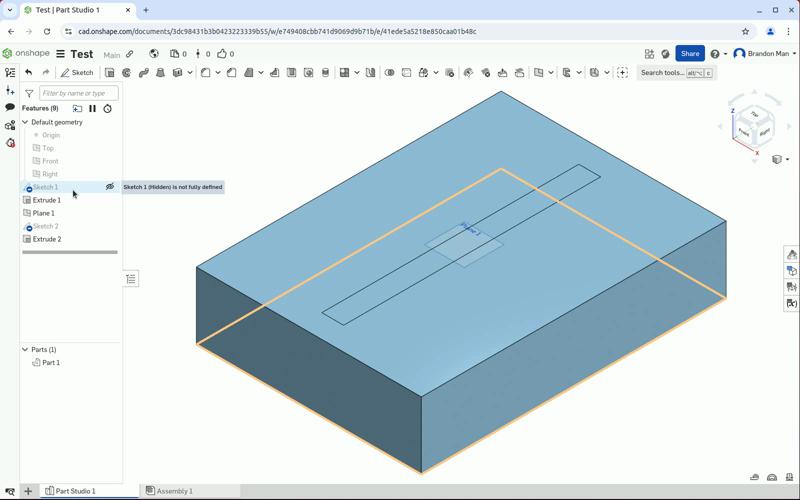
click(73, 189)